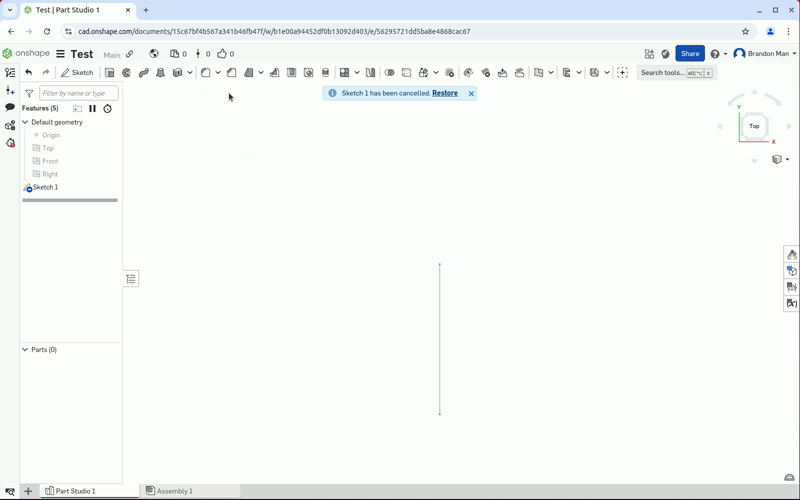
key(shift+h)
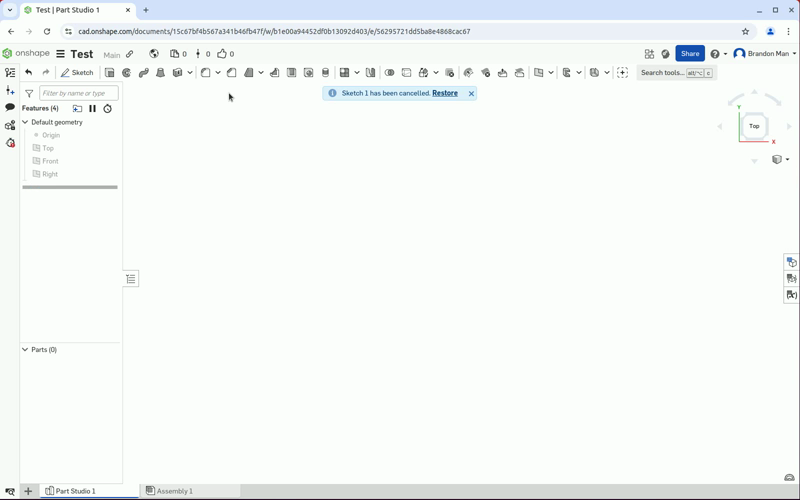
mouse_move(73, 352)
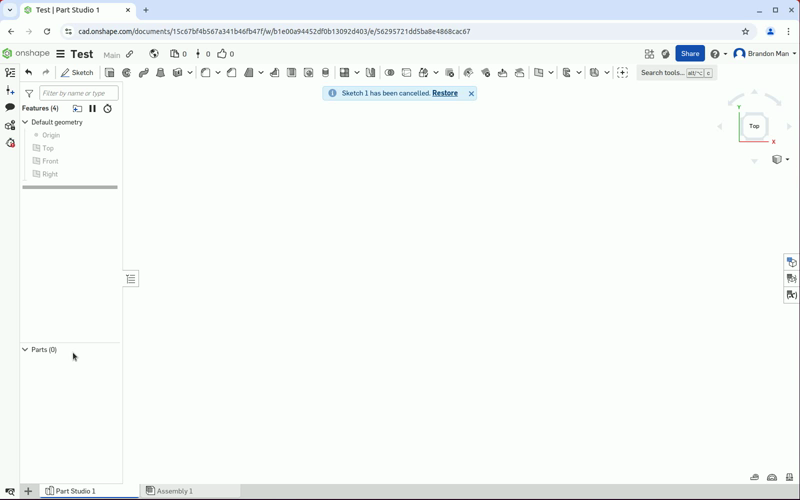
key(y)
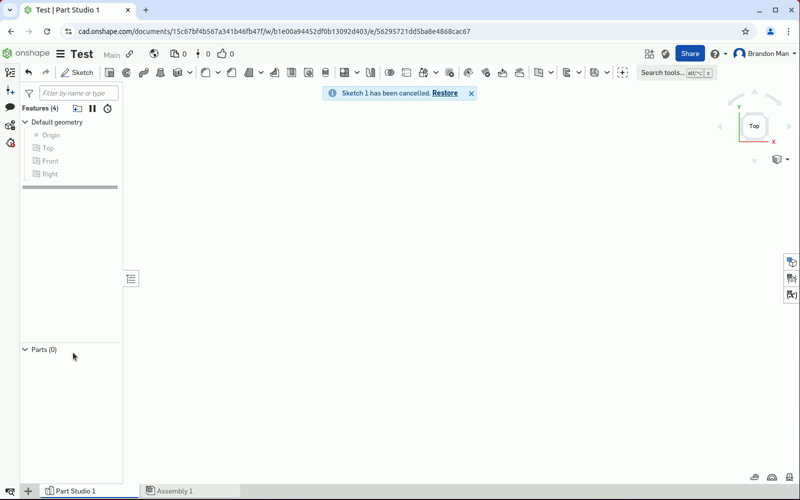
key(shift+p)
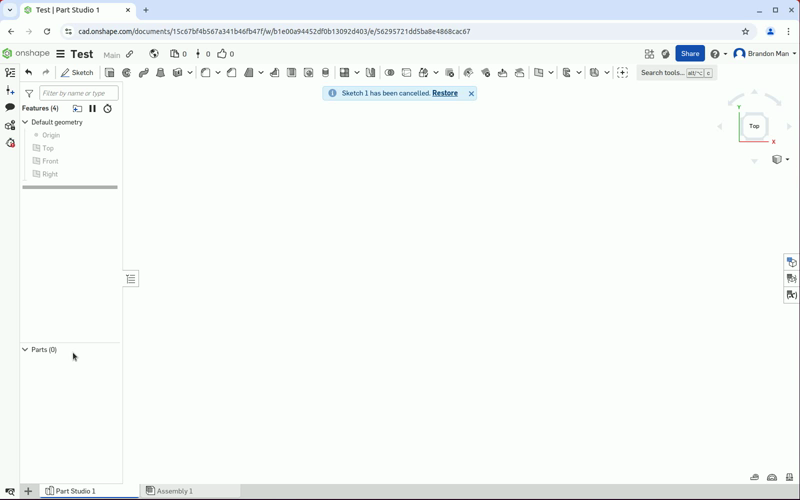
key(space)
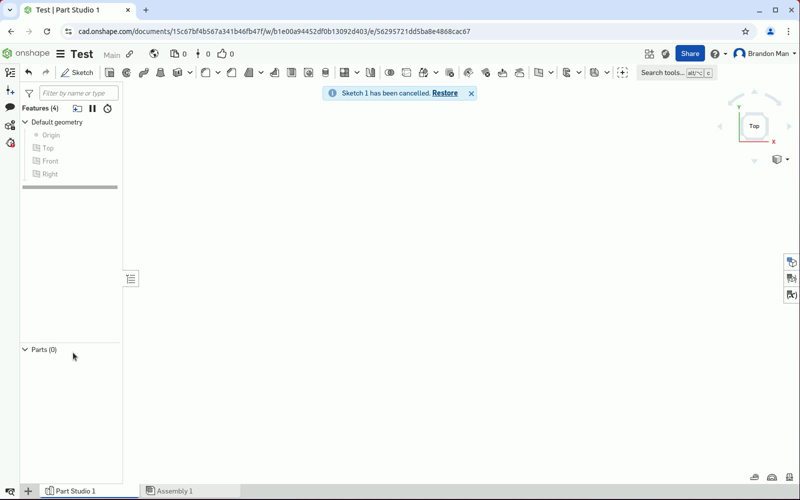
key_down(shift)
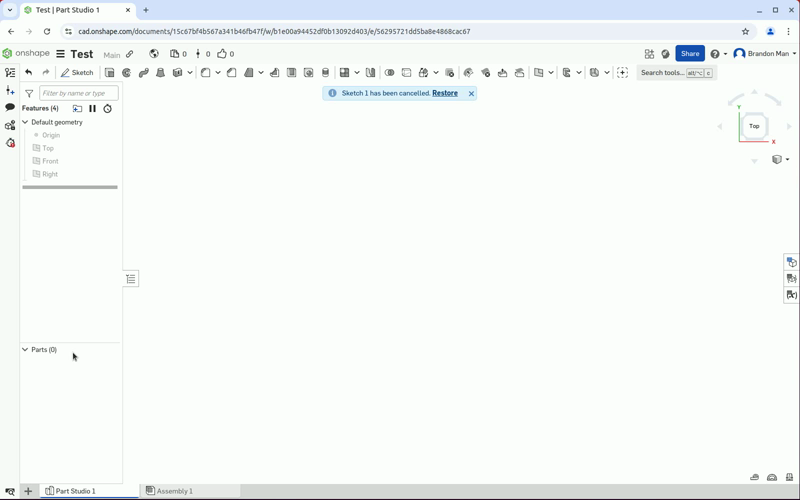
key(up)
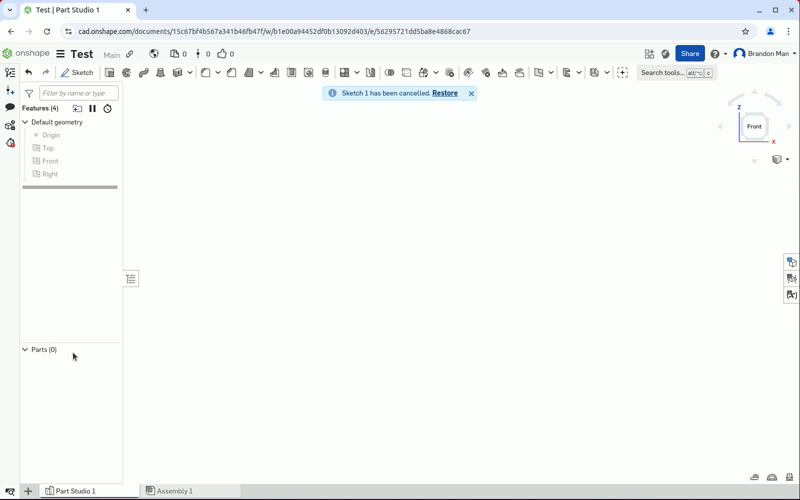
key_up(shift)
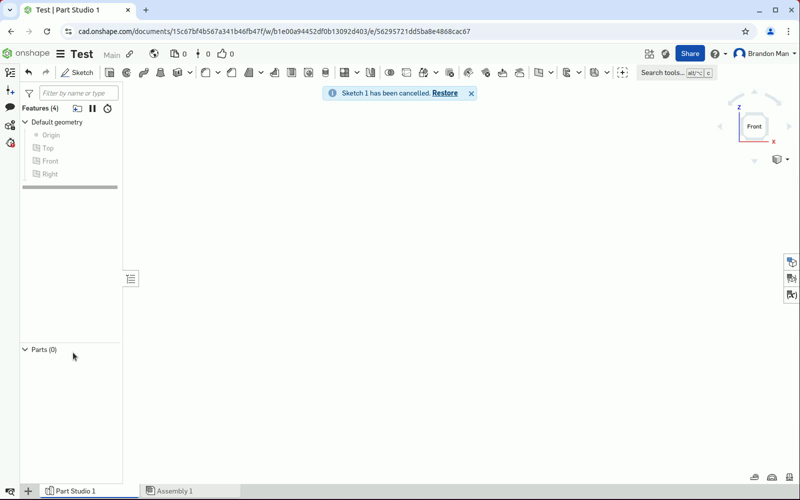
mouse_move(73, 352)
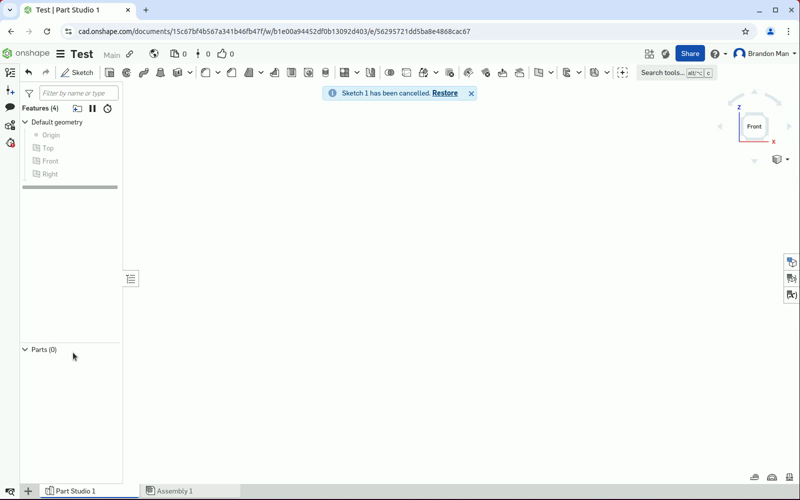
key(shift+y)
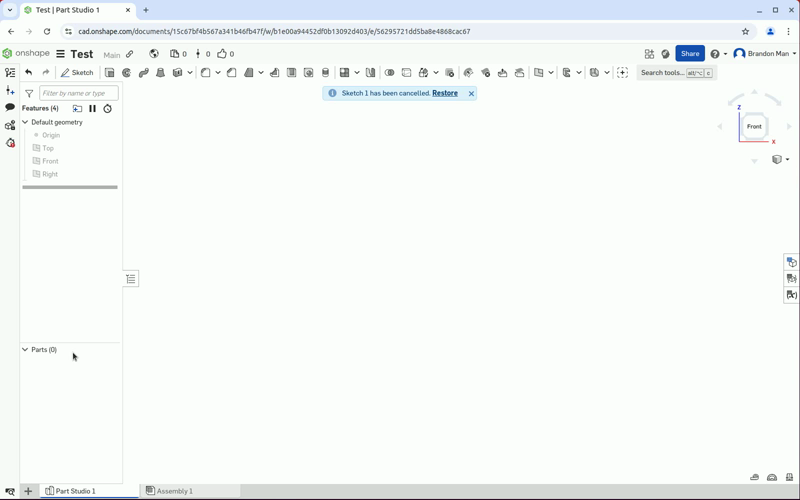
key(shift+s)
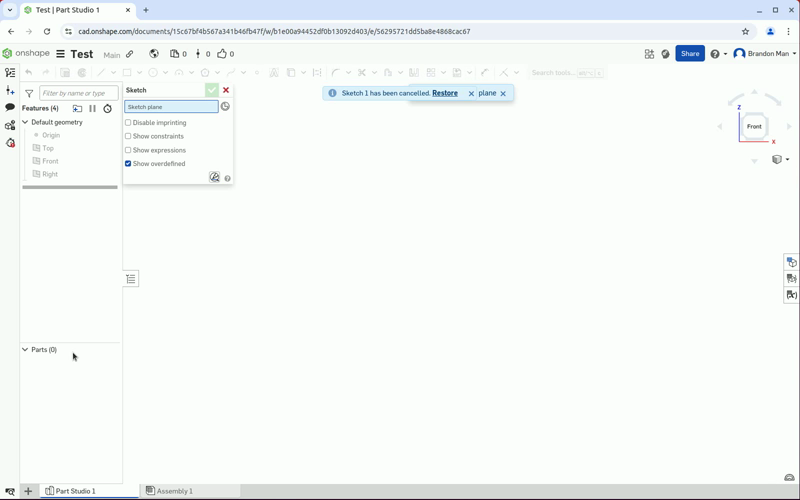
mouse_move(73, 163)
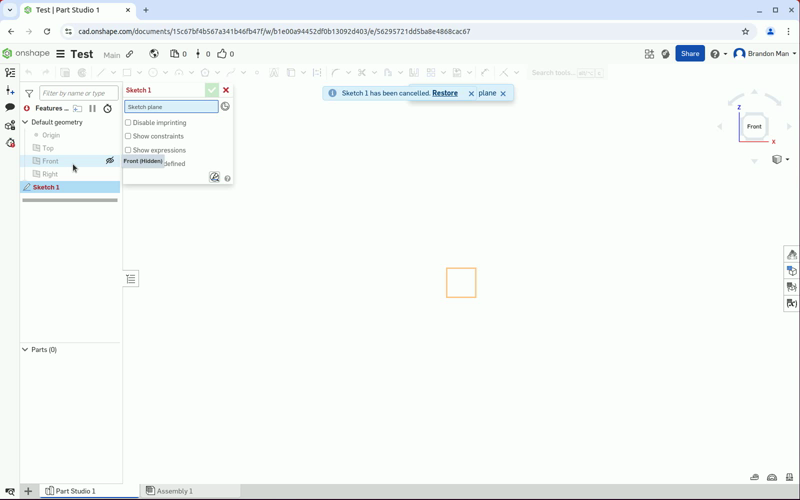
click(73, 163)
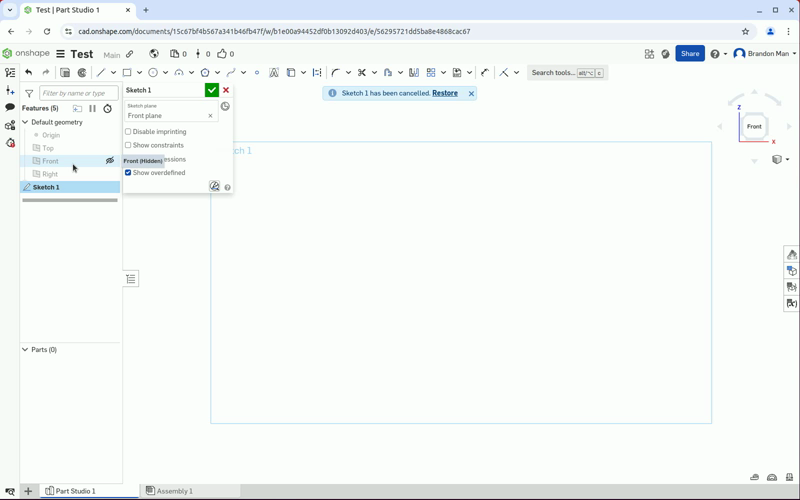
mouse_move(73, 352)
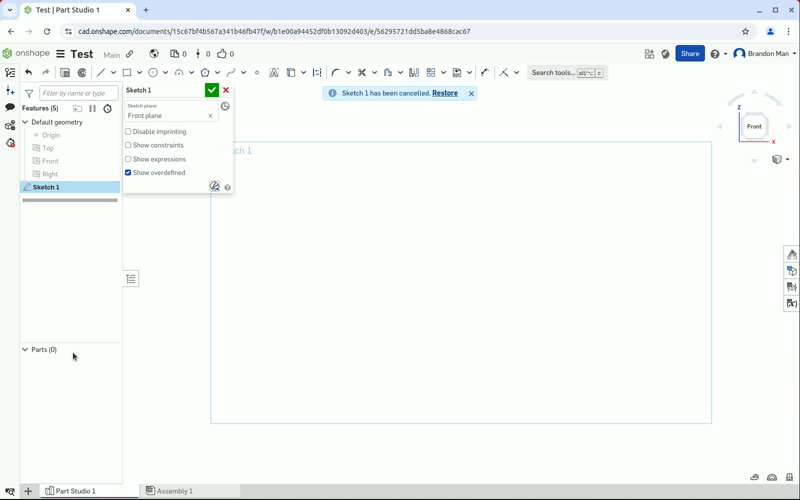
key(y)
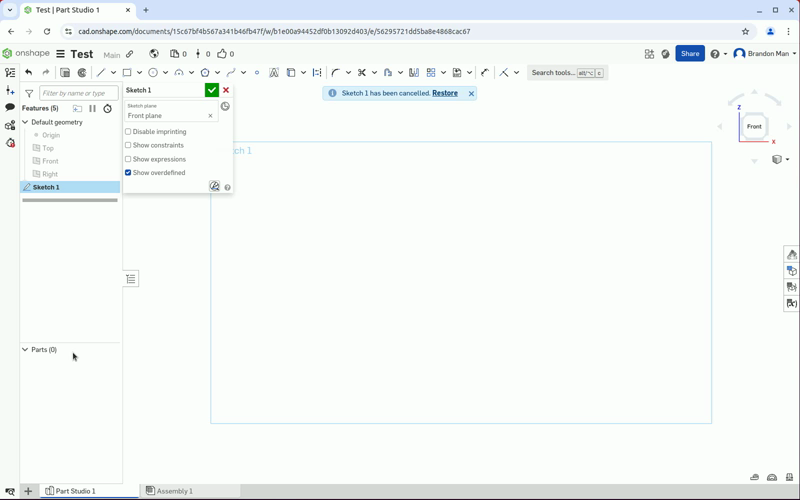
key(l)
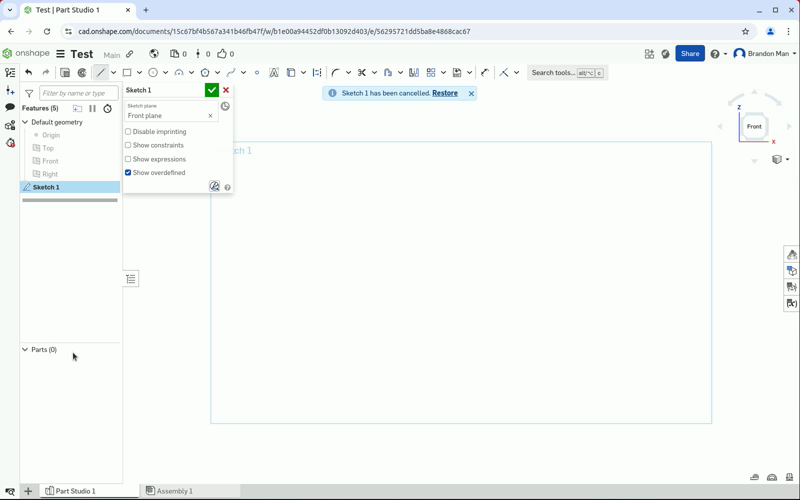
key_down(shift)
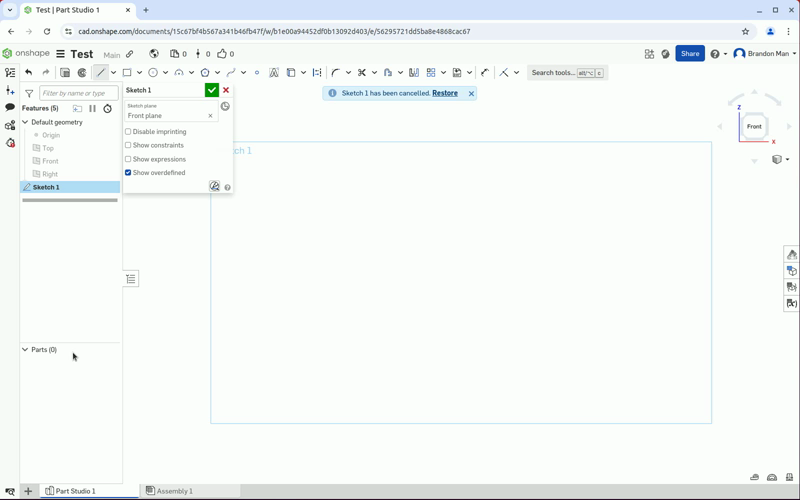
mouse_move(353, 288)
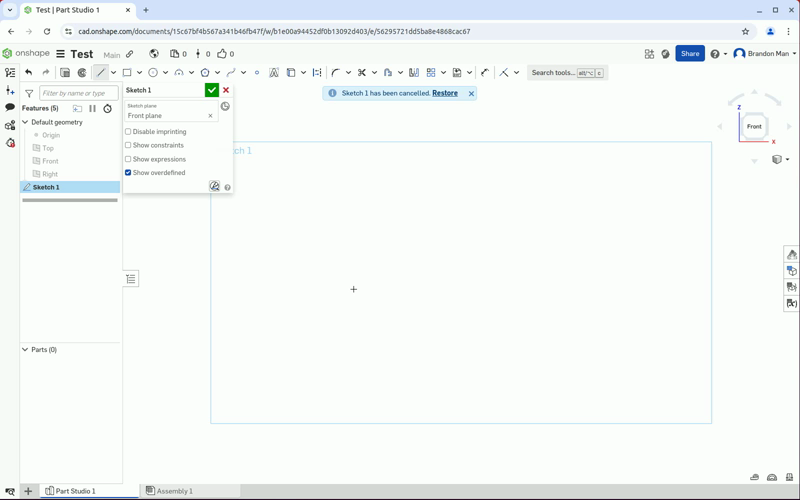
click(353, 288)
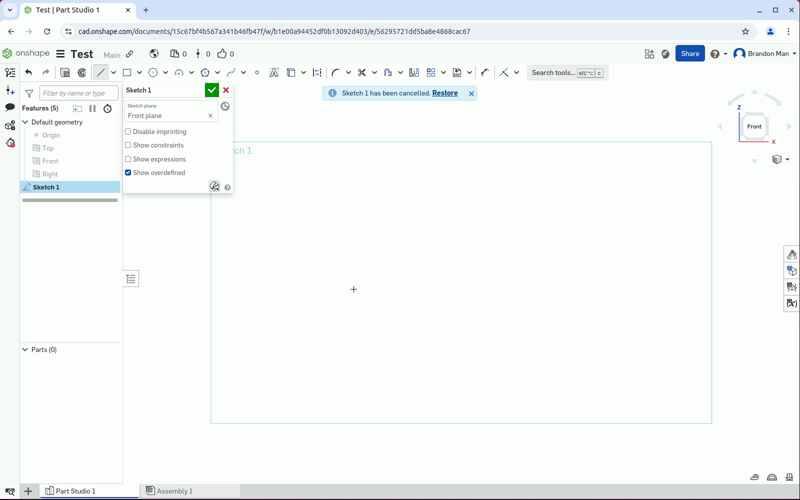
key_up(shift)
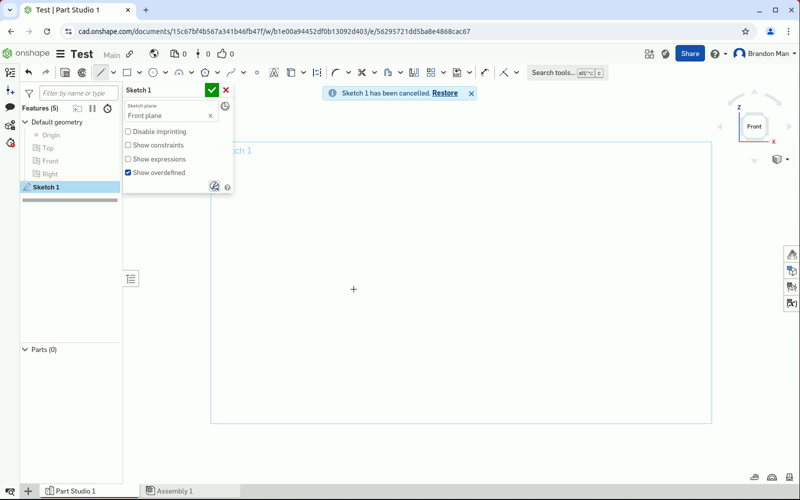
key_down(shift)
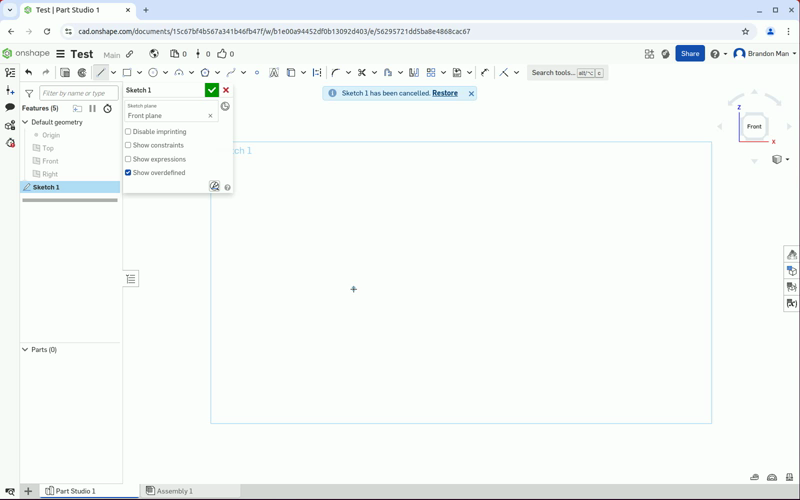
mouse_move(450, 306)
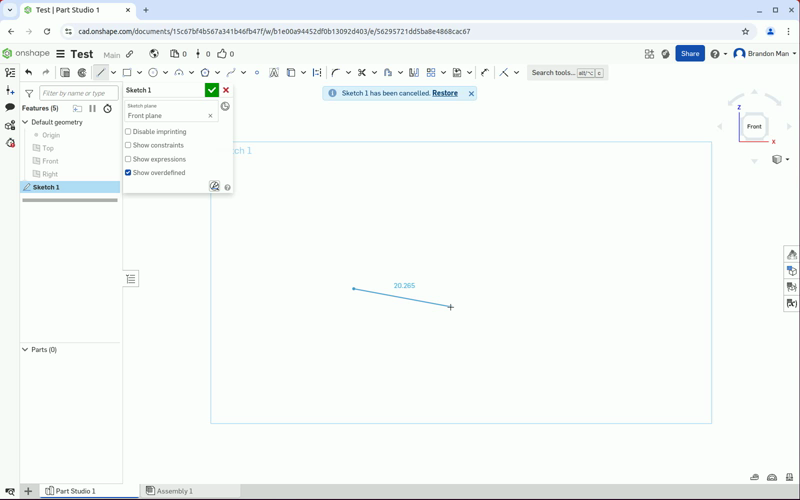
click(450, 306)
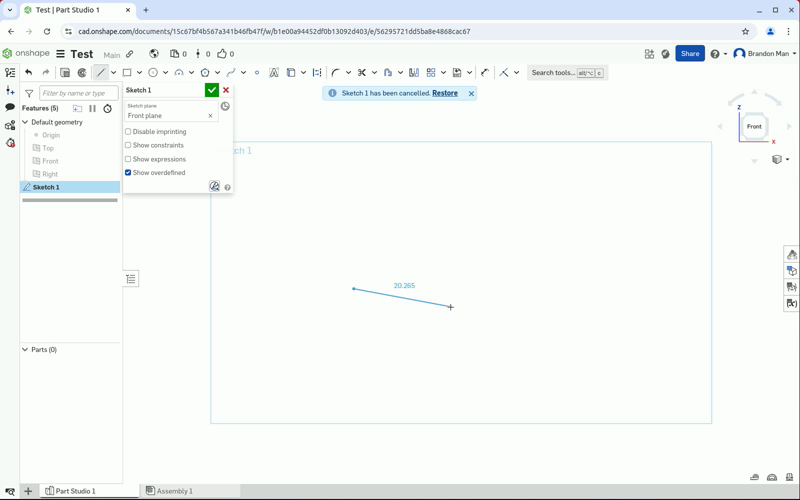
key_up(shift)
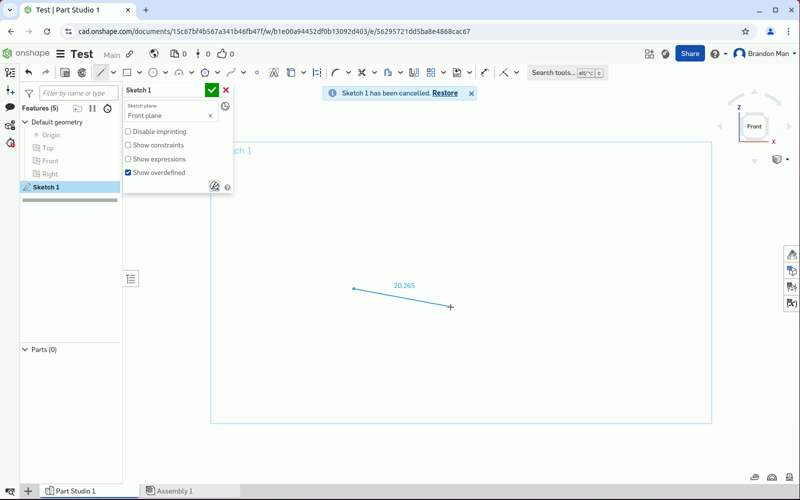
key_down(shift)
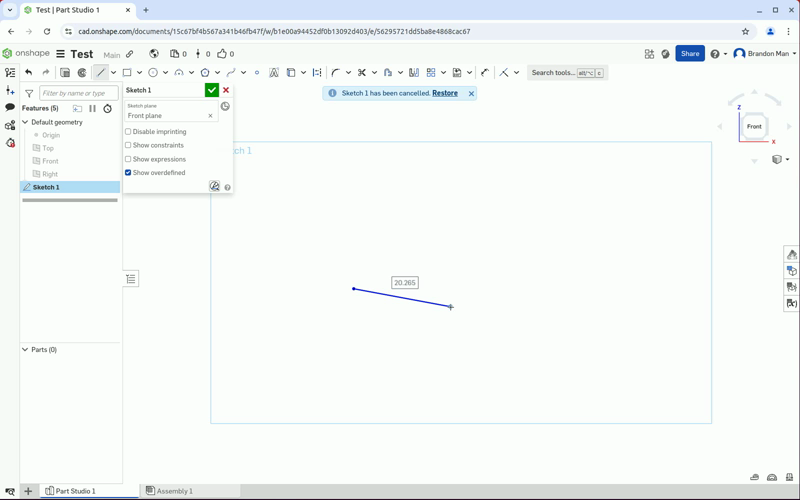
mouse_move(480, 306)
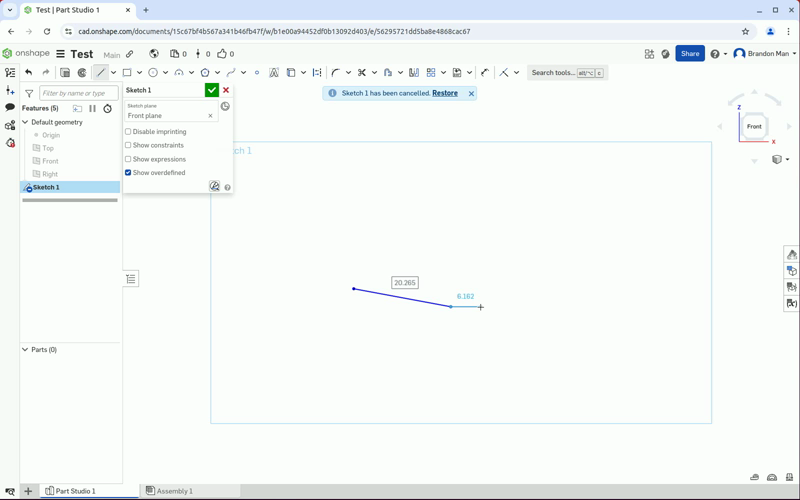
mouse_move(460, 308)
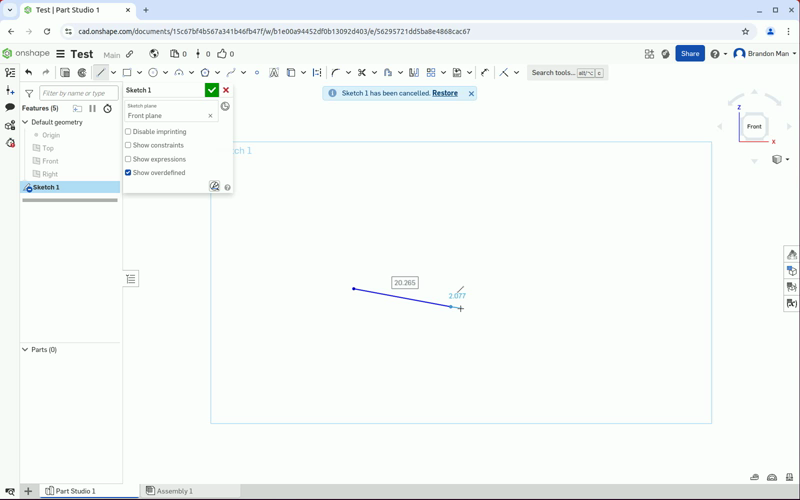
click(460, 308)
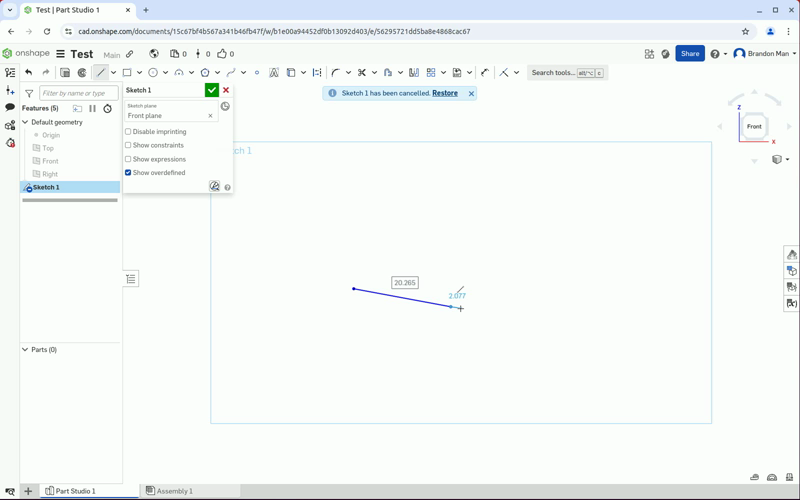
key_up(shift)
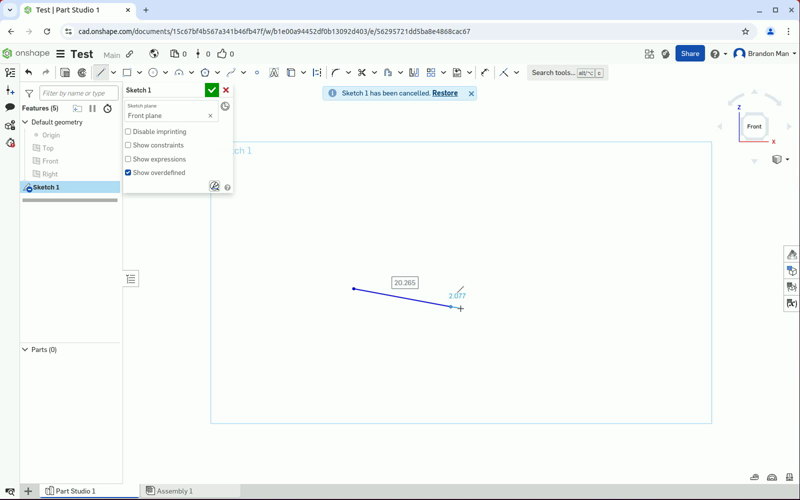
key(esc)
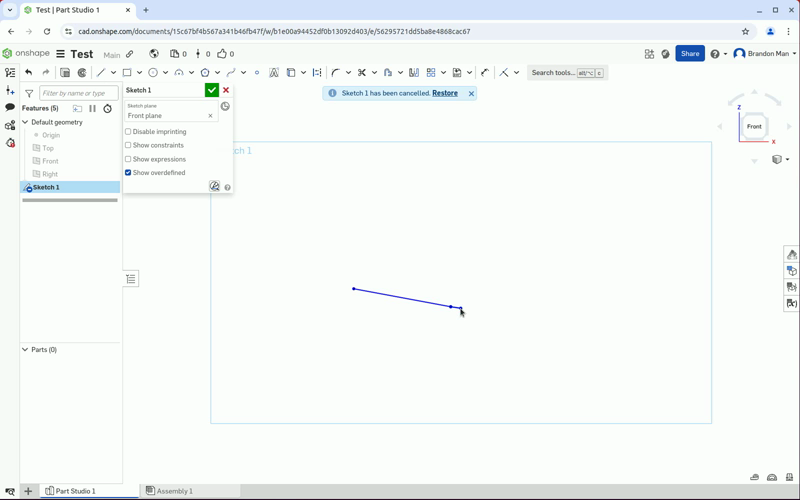
key(a)
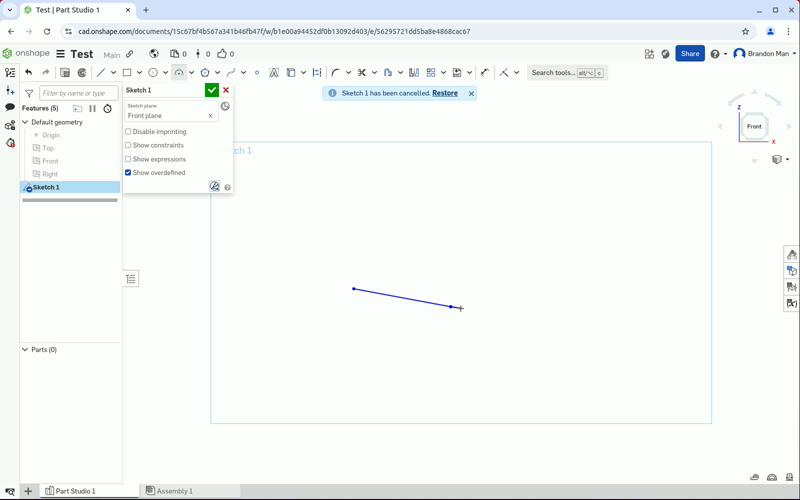
mouse_move(460, 308)
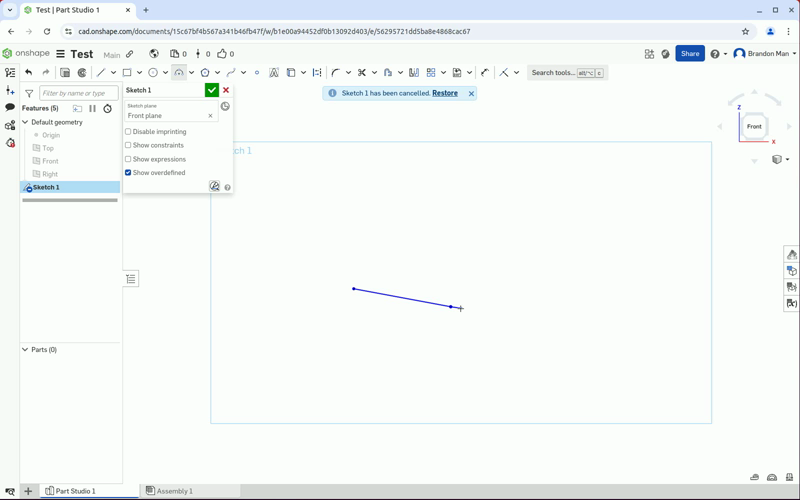
click(460, 308)
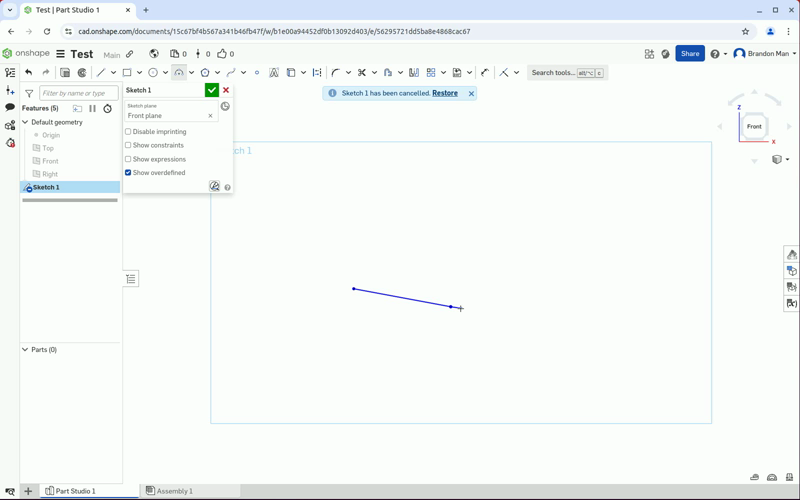
key_down(shift)
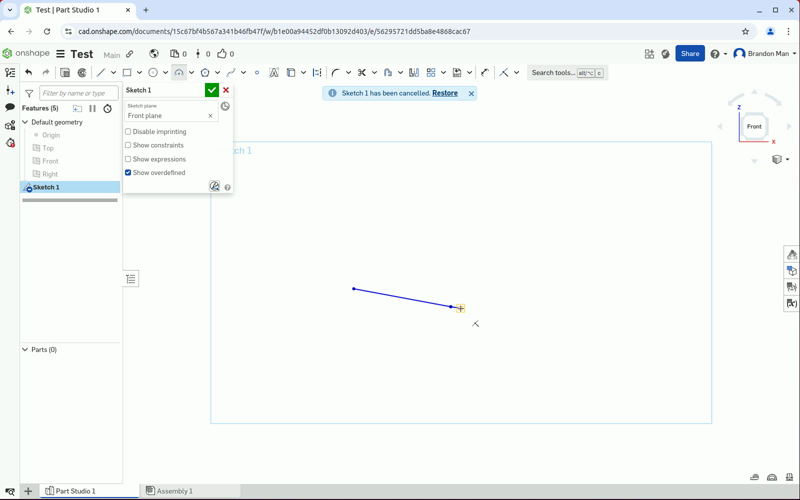
mouse_move(456, 256)
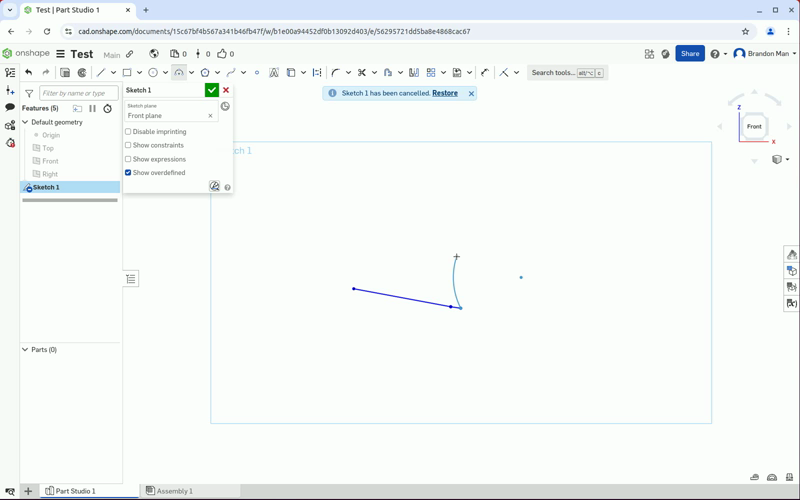
click(456, 256)
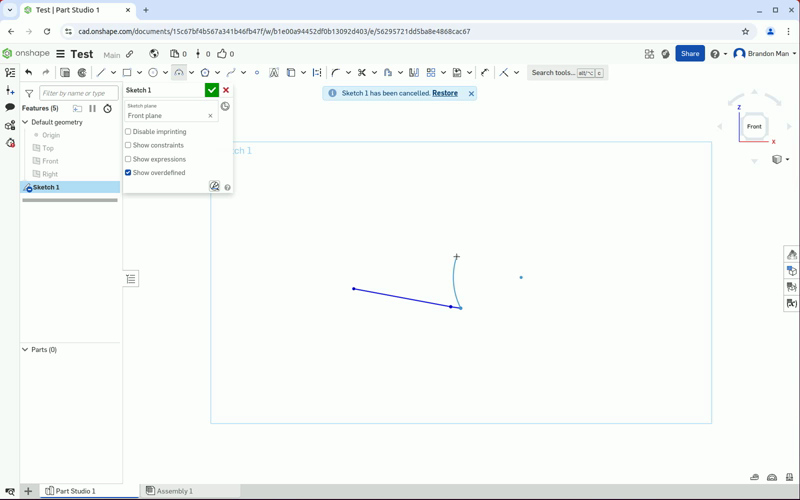
mouse_move(487, 279)
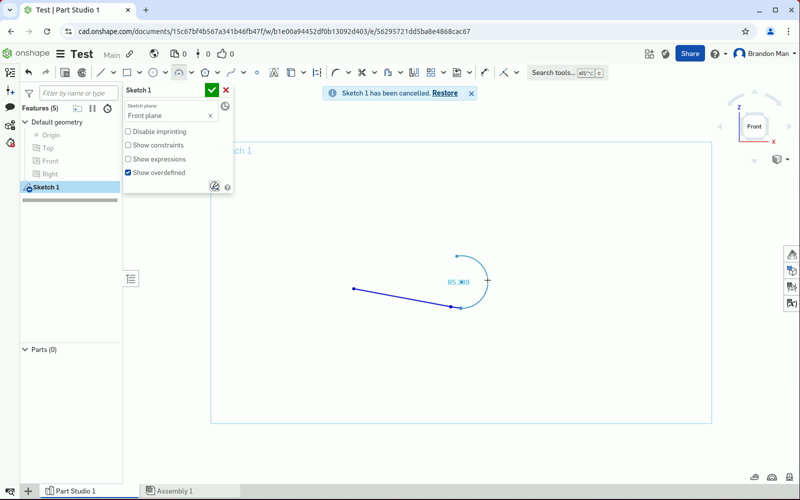
click(487, 279)
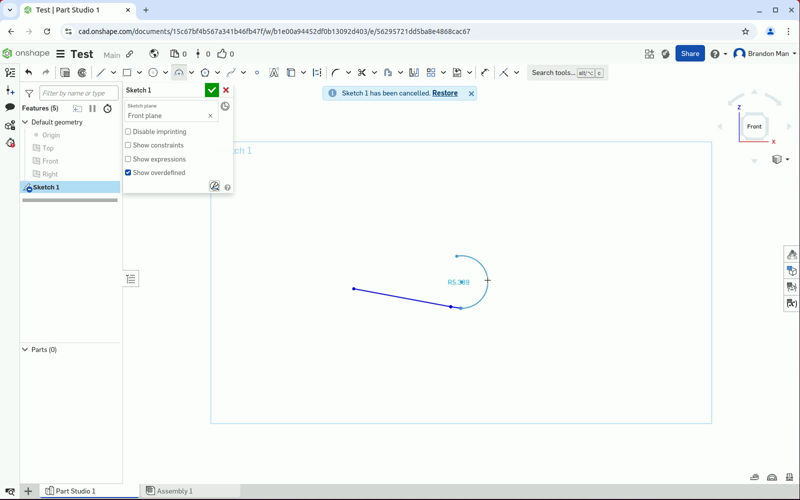
key_up(shift)
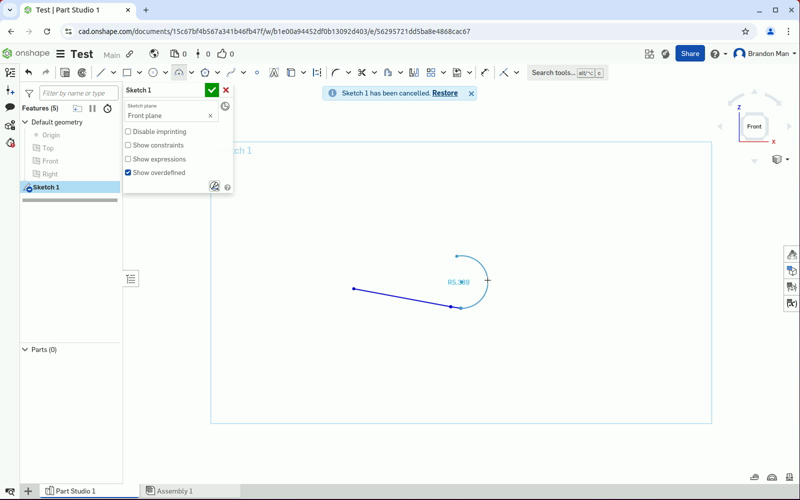
key(esc)
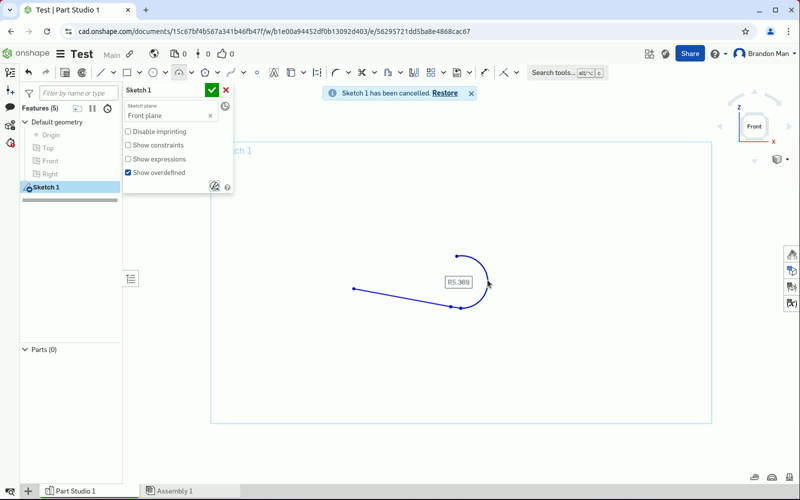
key(l)
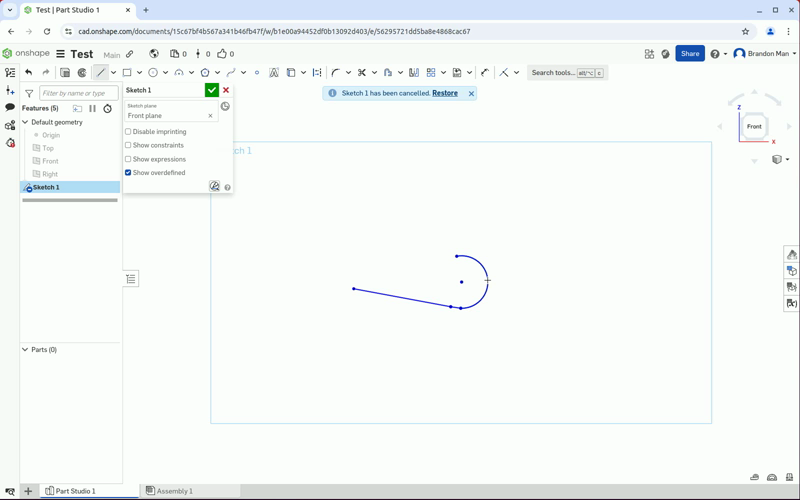
mouse_move(456, 256)
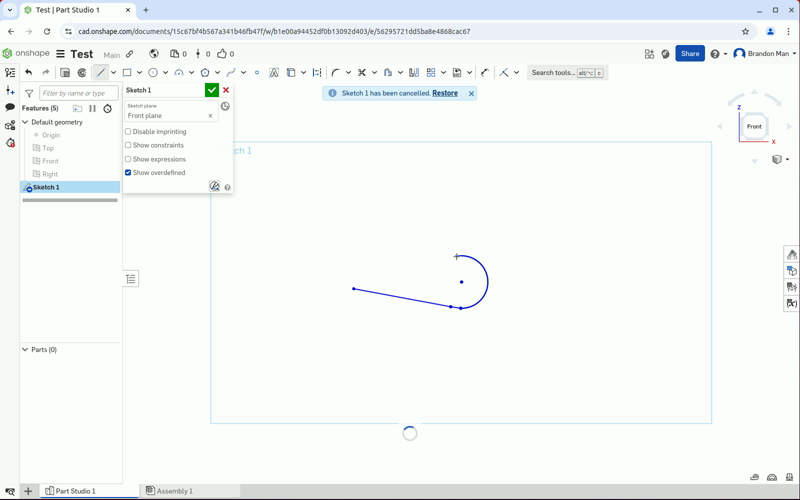
click(456, 256)
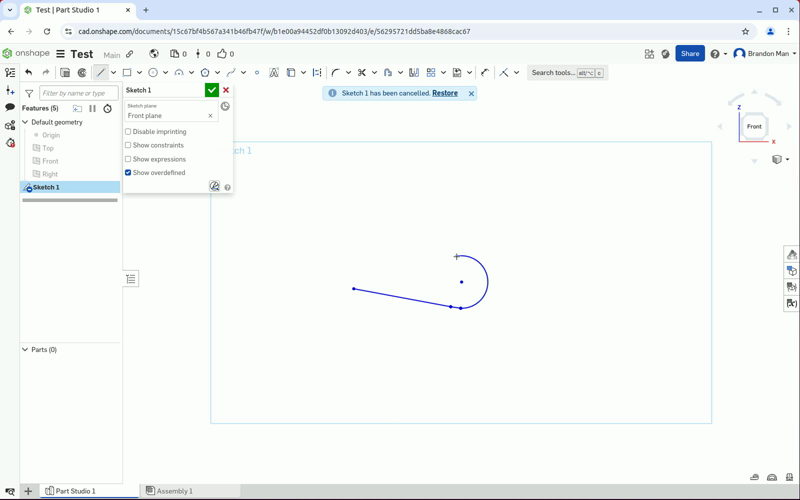
key_down(shift)
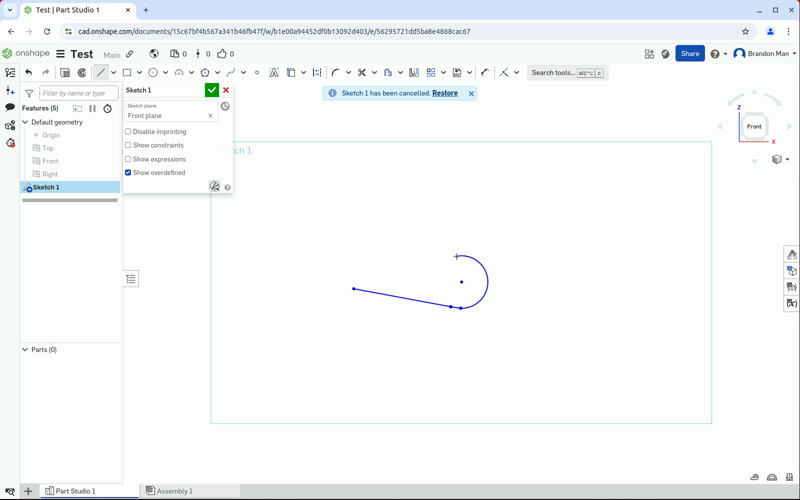
mouse_move(353, 275)
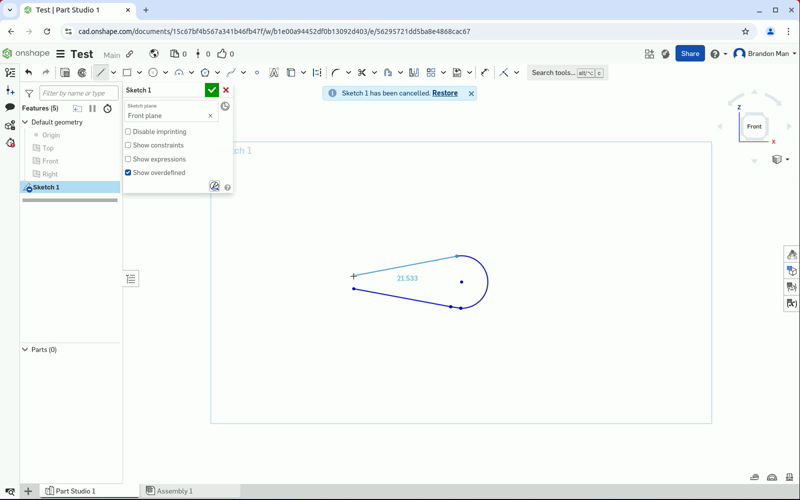
click(353, 275)
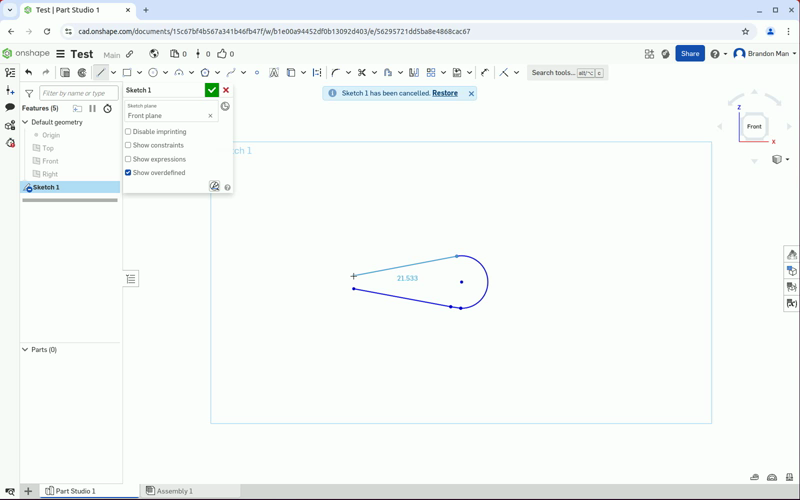
key_up(shift)
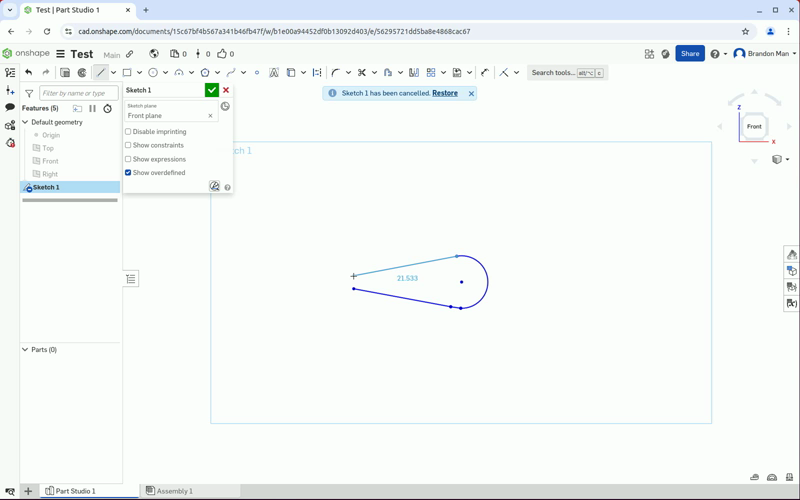
key(esc)
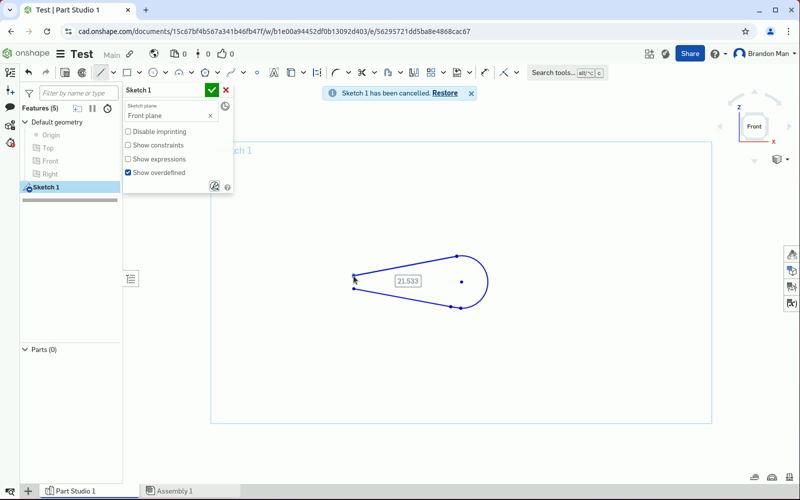
key(a)
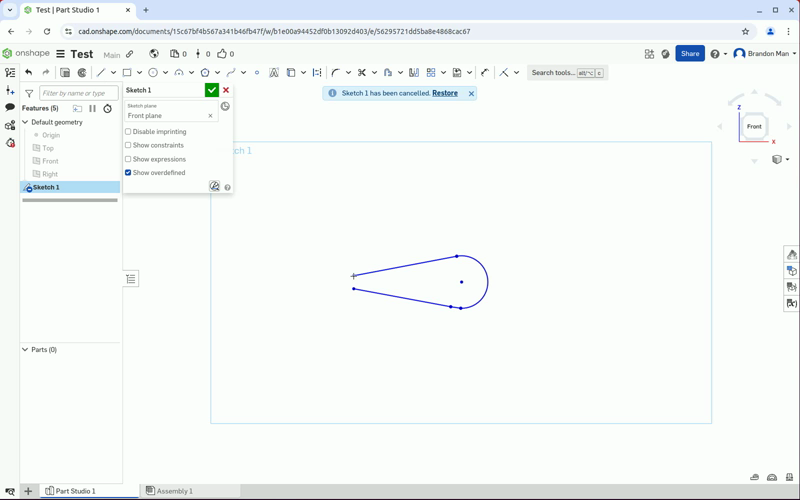
mouse_move(353, 275)
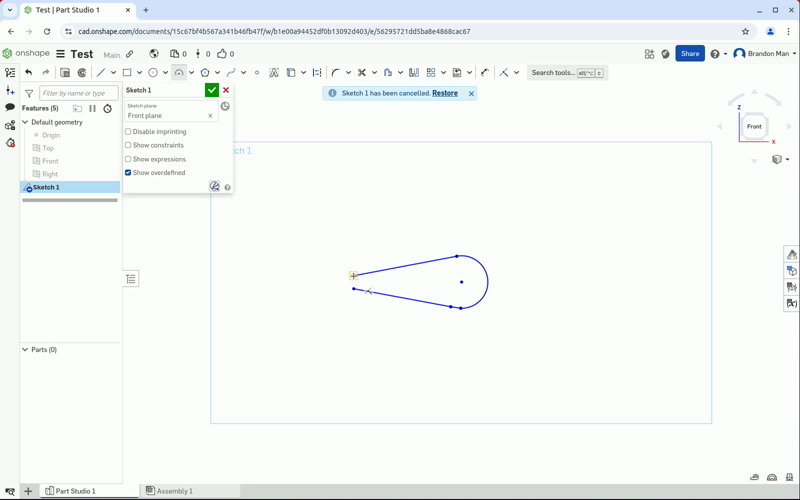
click(353, 275)
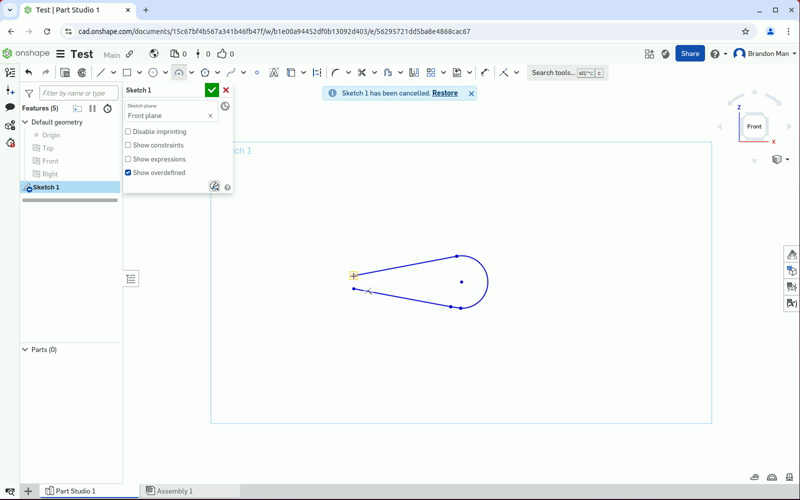
mouse_move(353, 288)
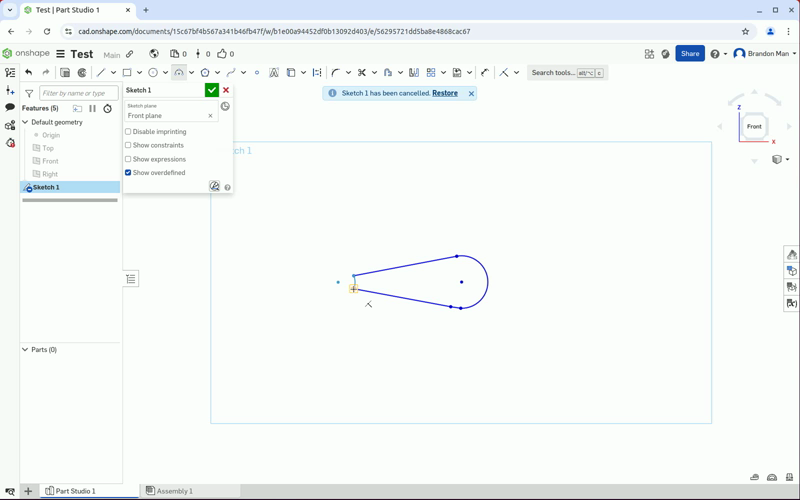
click(353, 288)
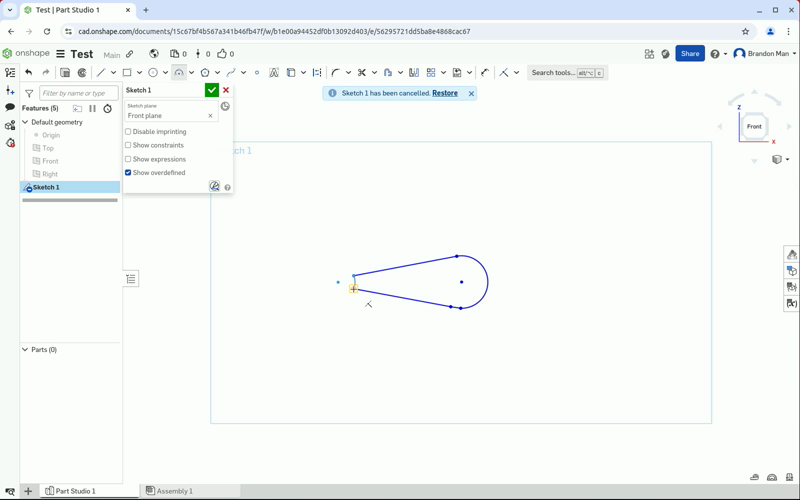
key_down(shift)
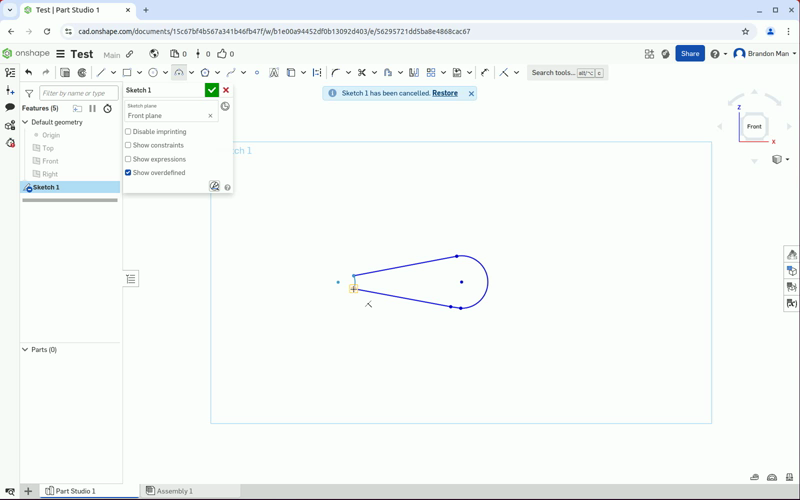
mouse_move(348, 282)
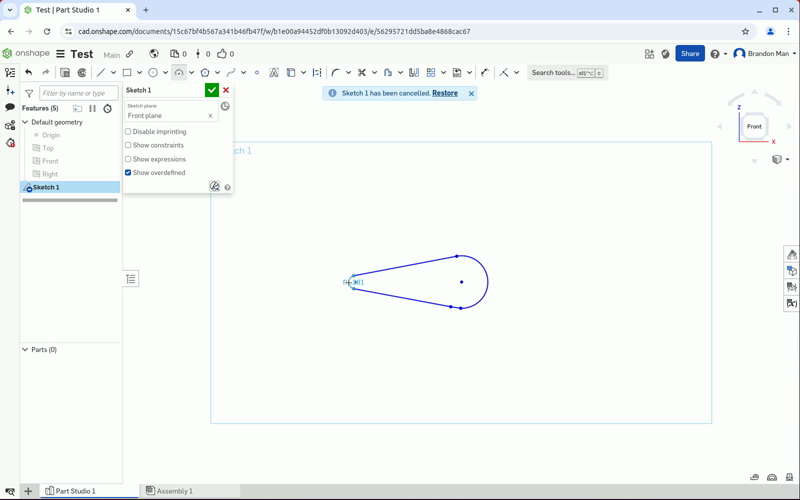
click(348, 282)
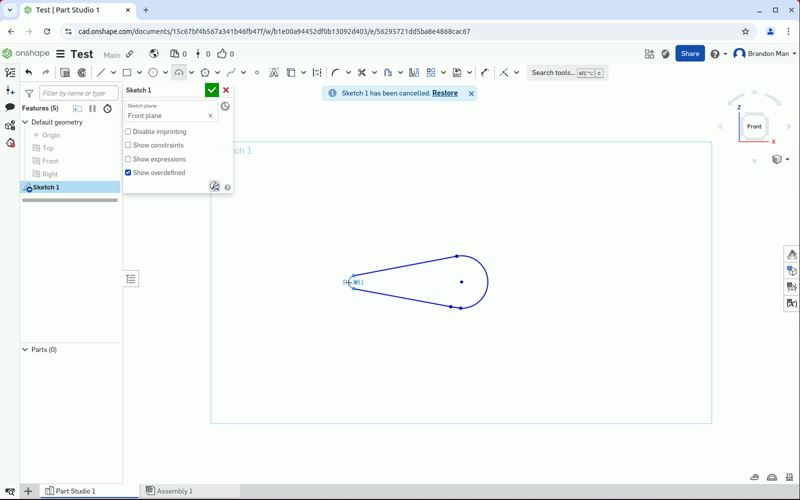
key_up(shift)
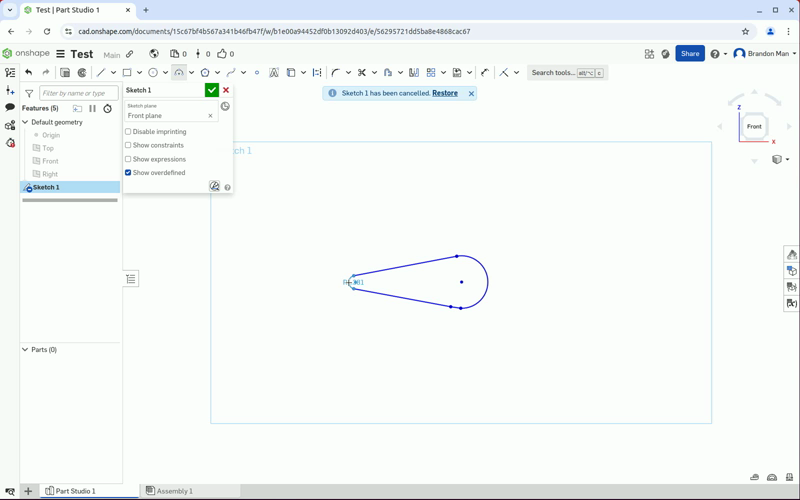
key(esc)
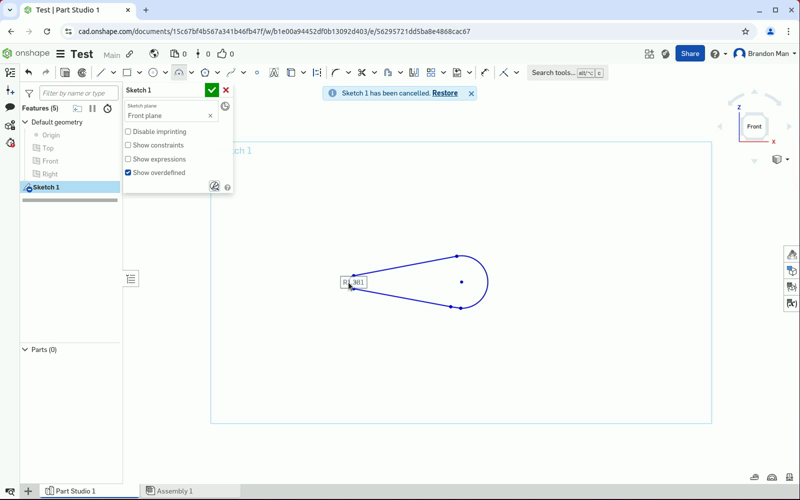
mouse_move(458, 290)
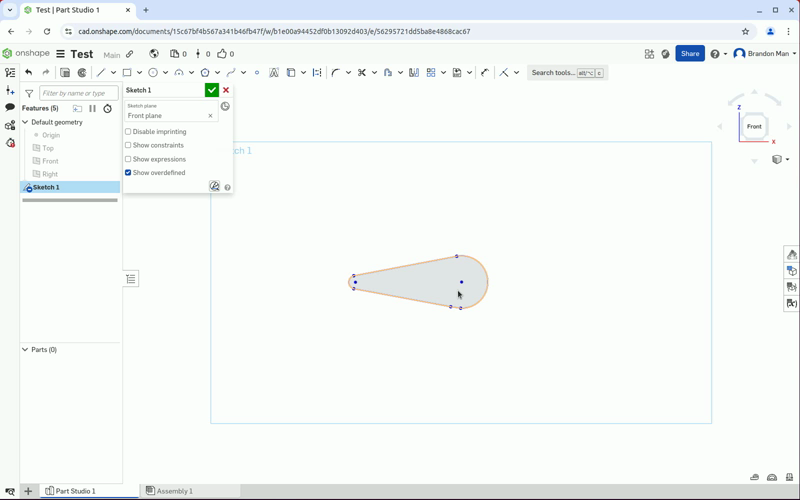
click(458, 290)
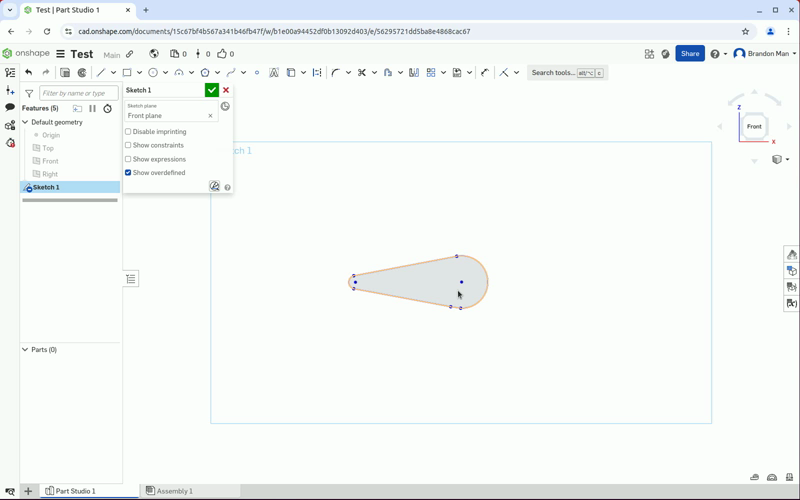
mouse_move(73, 352)
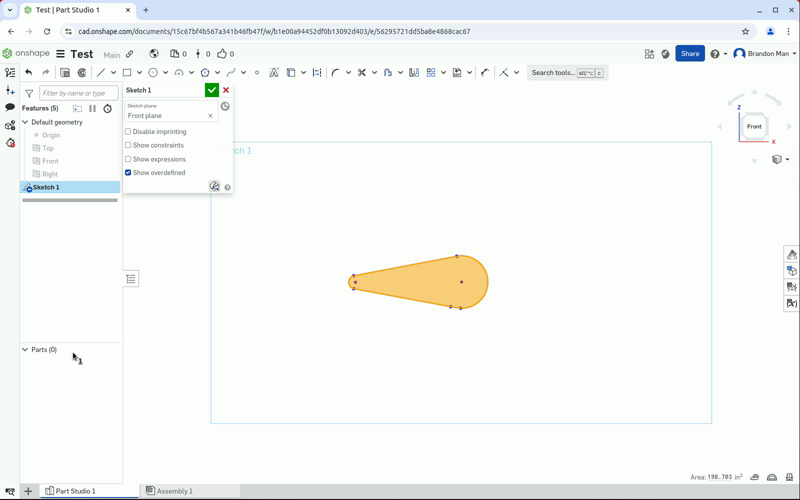
key(shift+y)
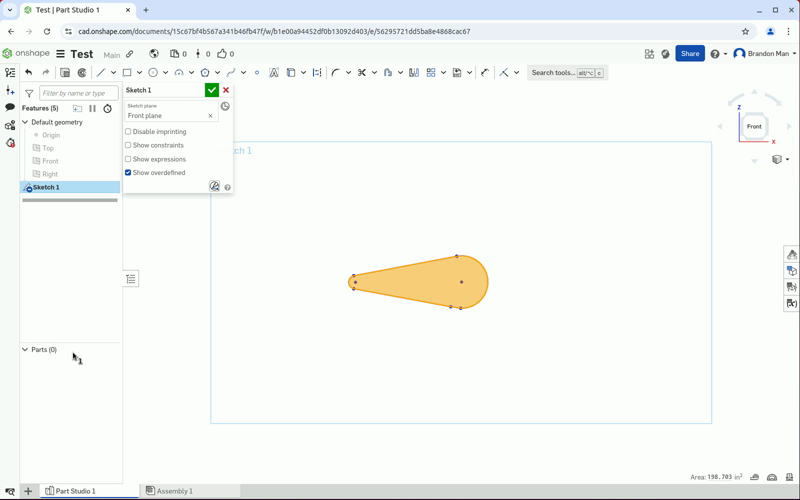
key(shift+e)
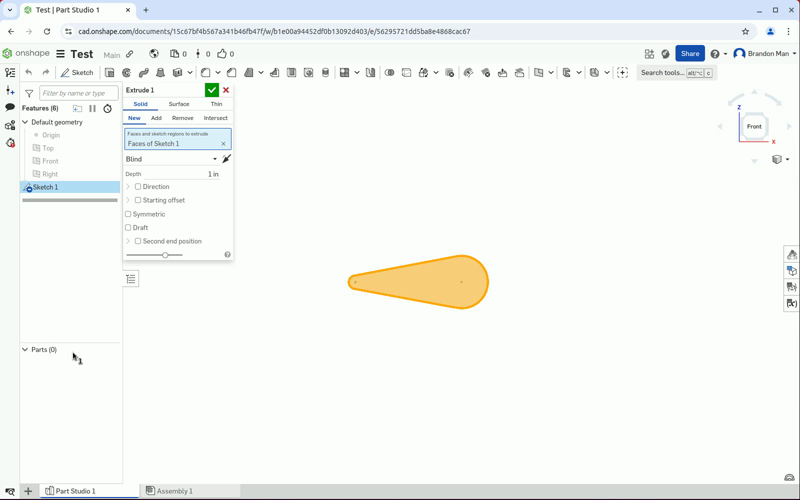
mouse_move(143, 106)
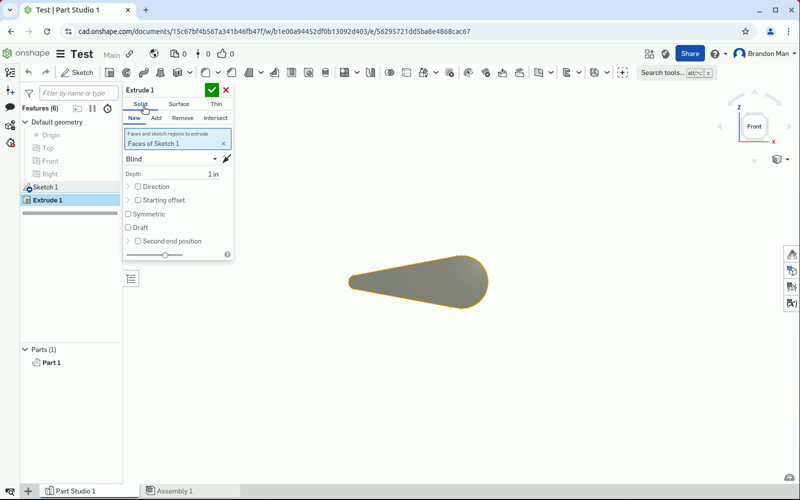
click(143, 106)
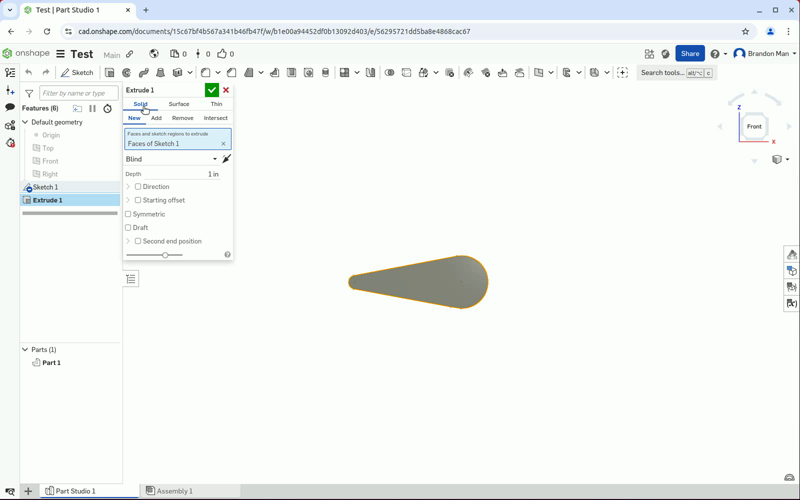
mouse_move(137, 120)
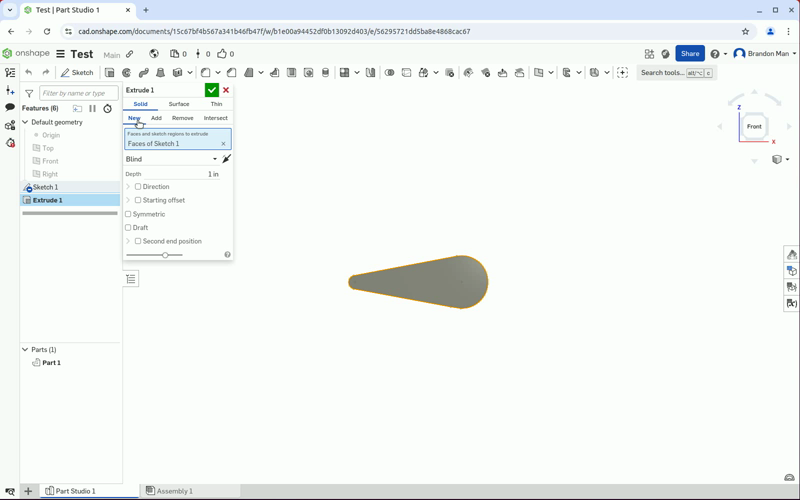
click(137, 120)
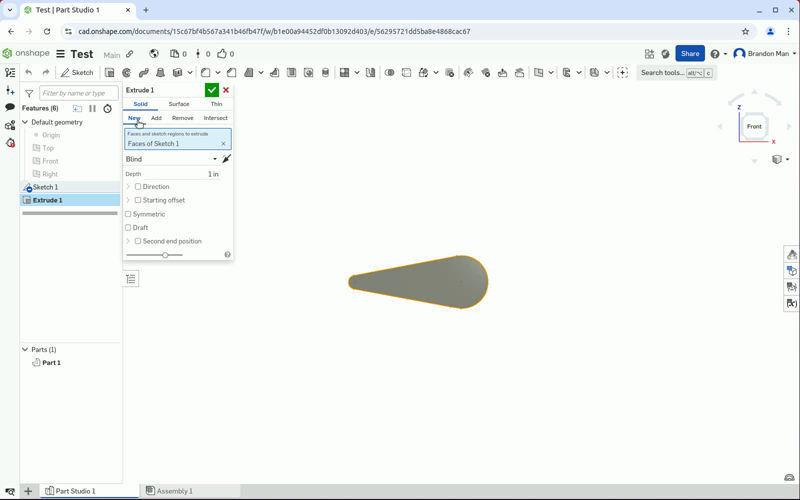
key(tab, 4)
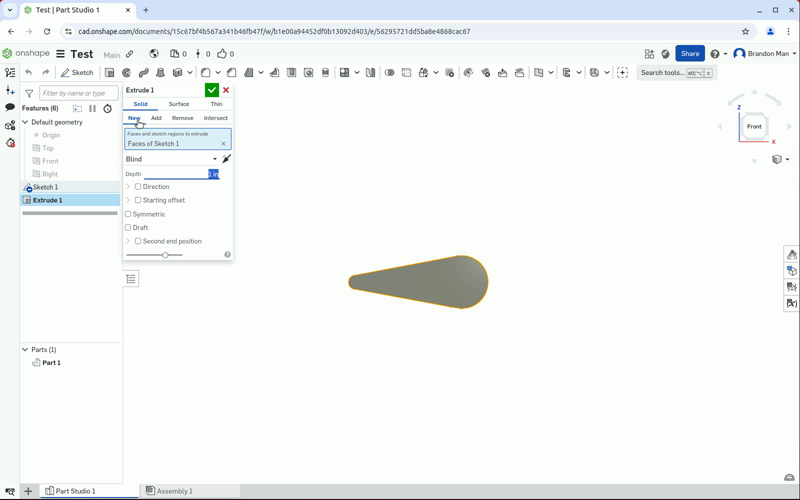
text(1.444)
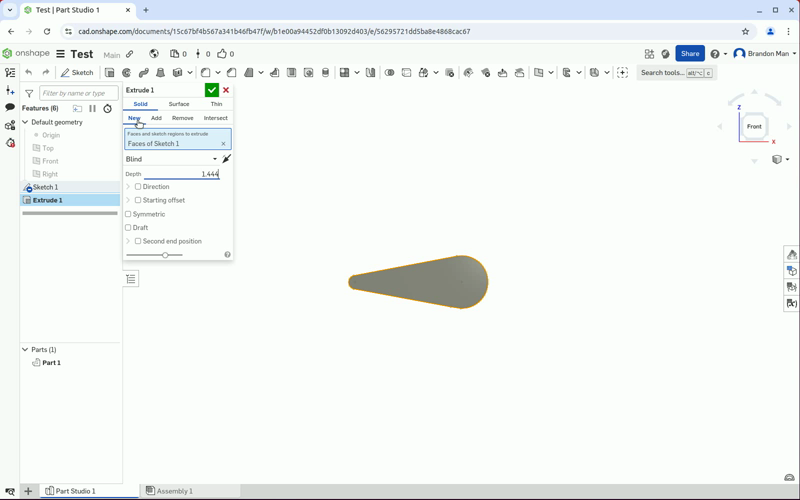
key(enter)
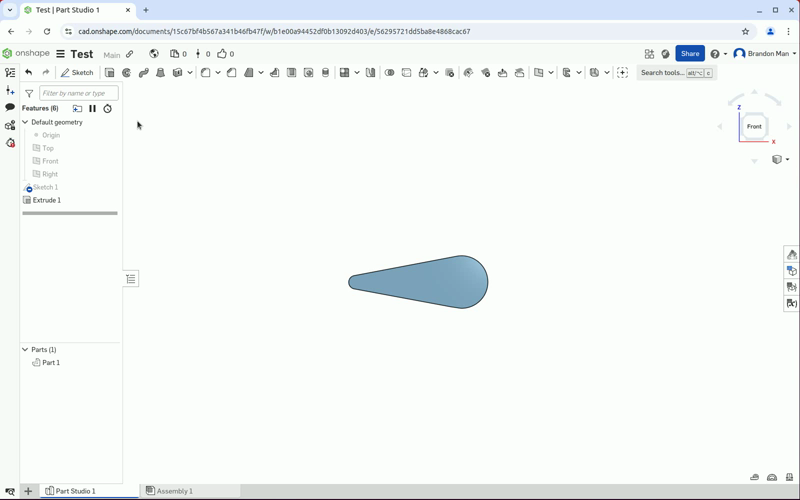
key(shift+h)
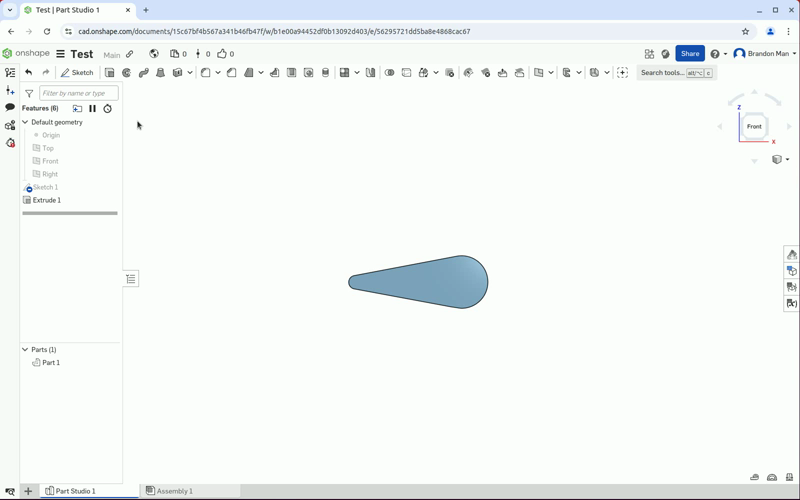
key(shift+h)
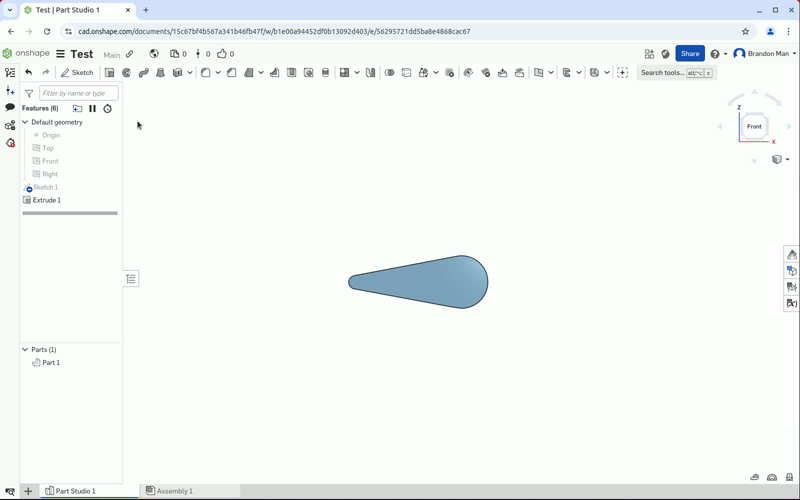
mouse_move(73, 189)
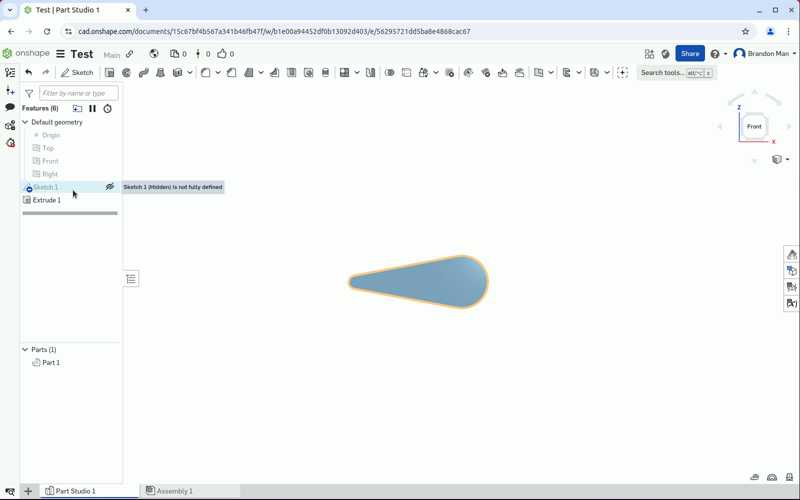
click(73, 189)
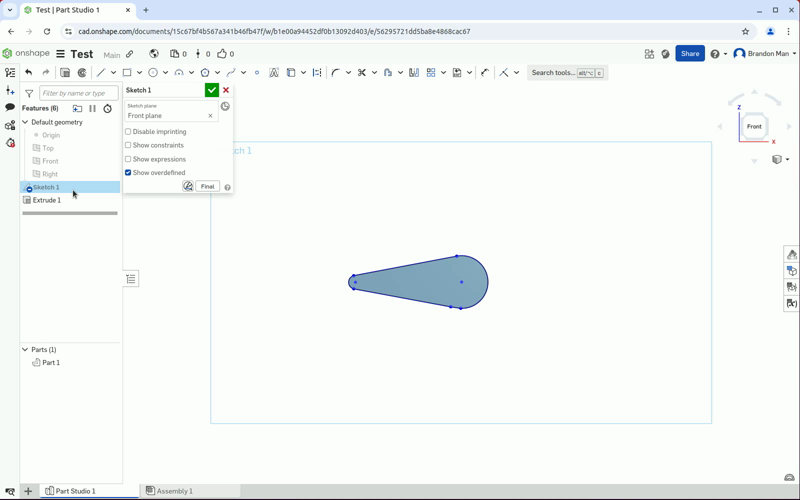
mouse_move(229, 92)
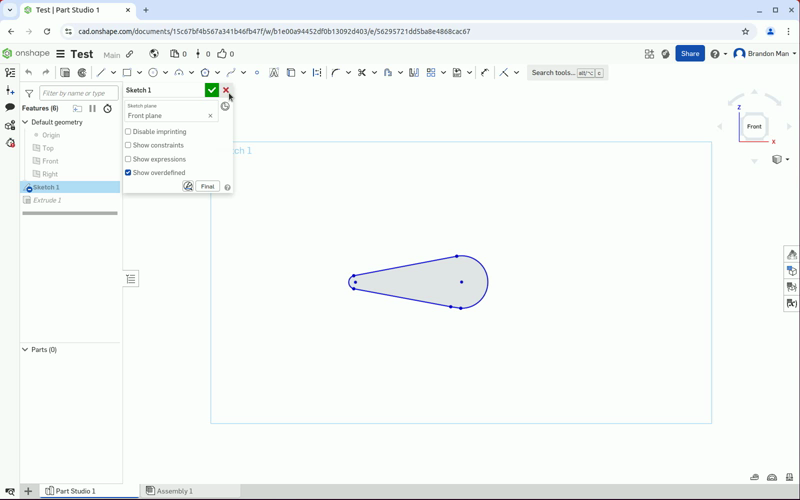
click(229, 92)
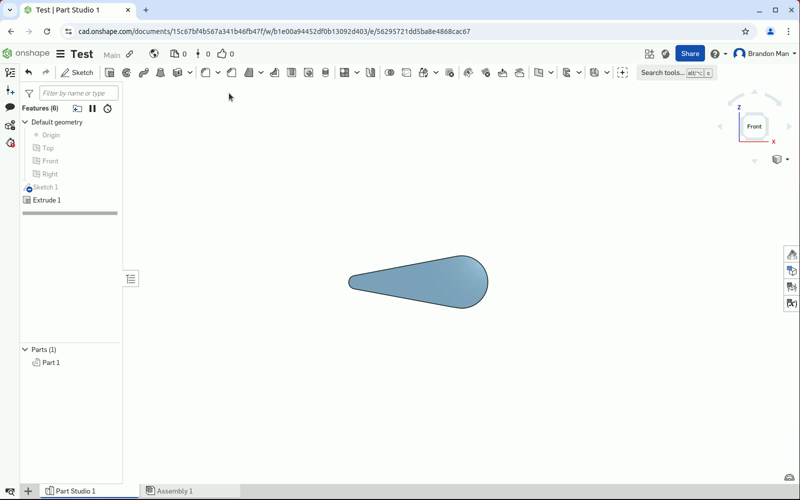
mouse_move(541, 75)
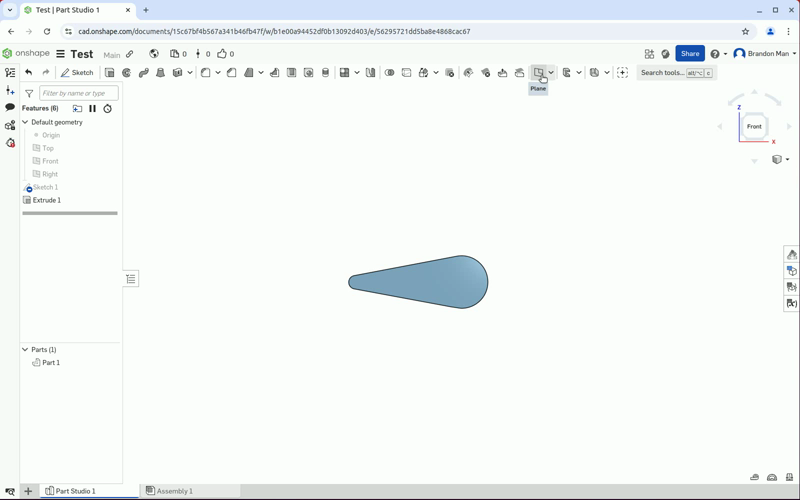
click(541, 75)
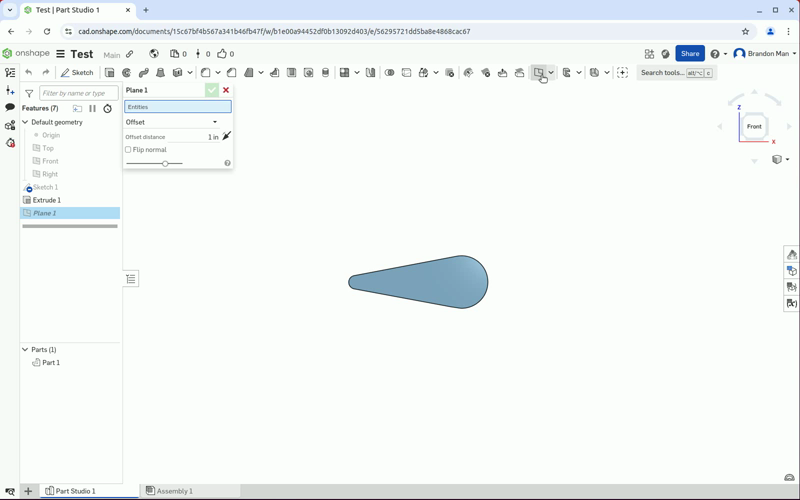
mouse_move(73, 163)
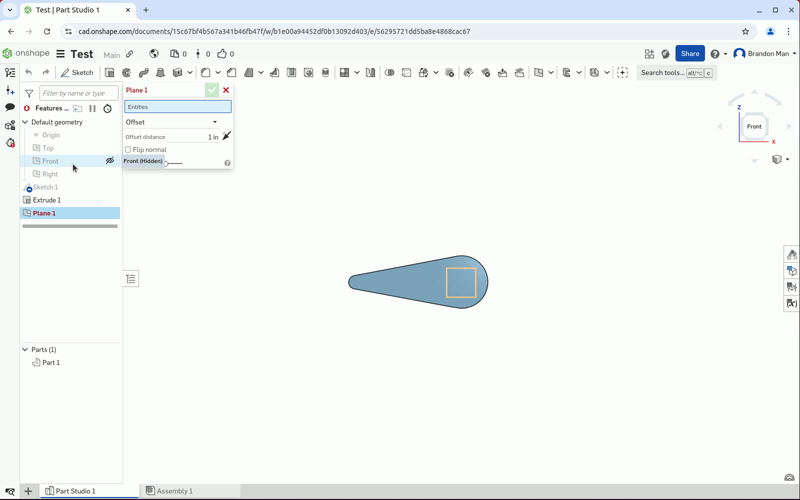
click(73, 163)
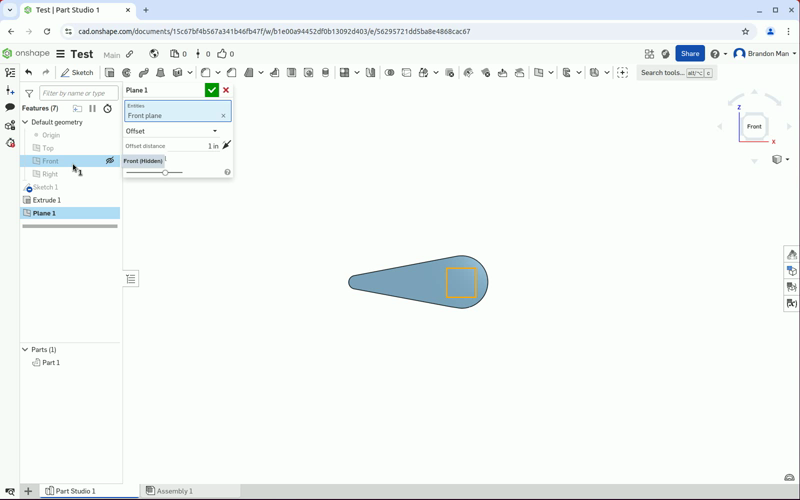
key(tab, 2)
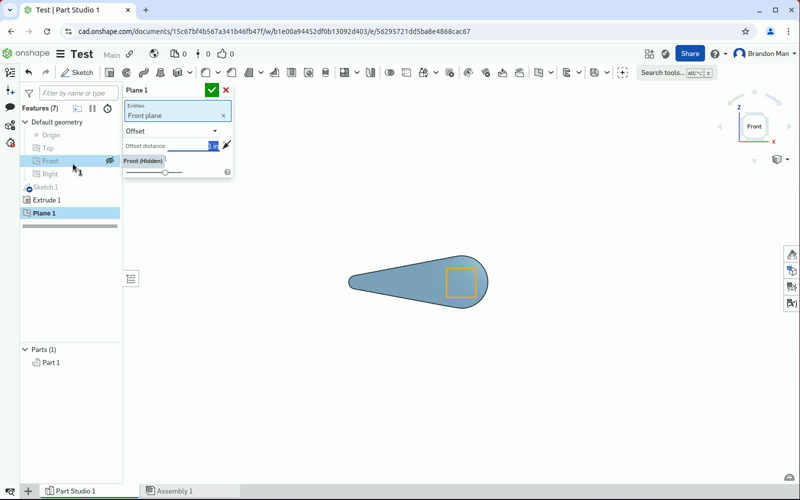
text(1.448)
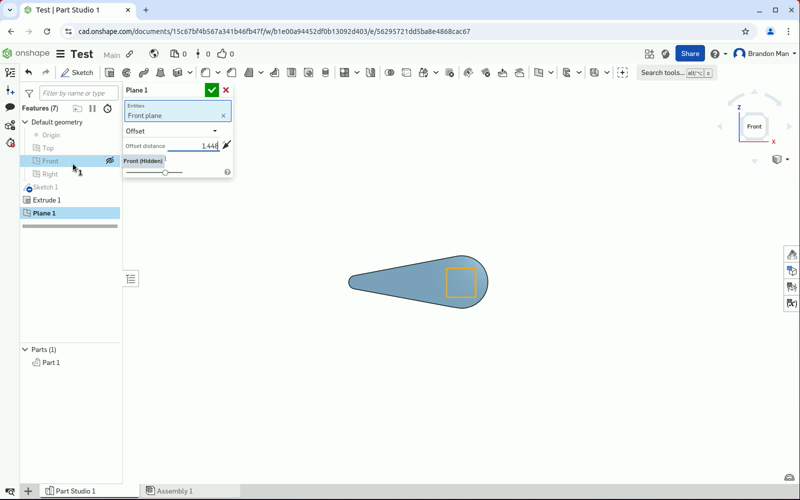
key(enter, 2)
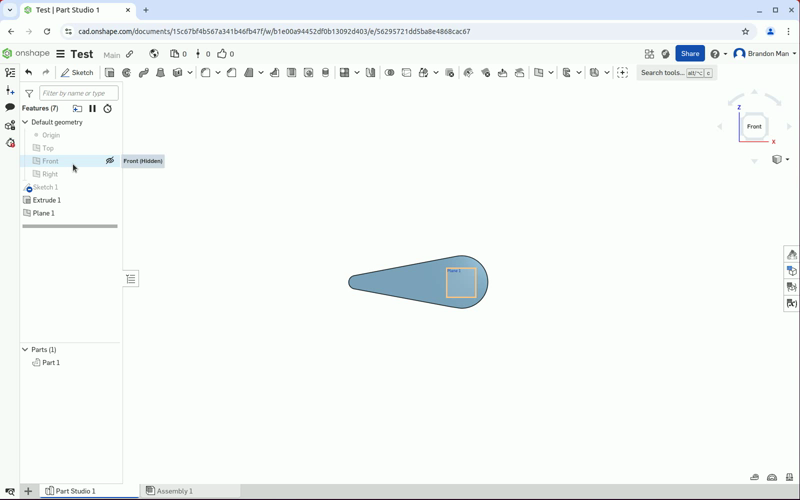
key(shift+s)
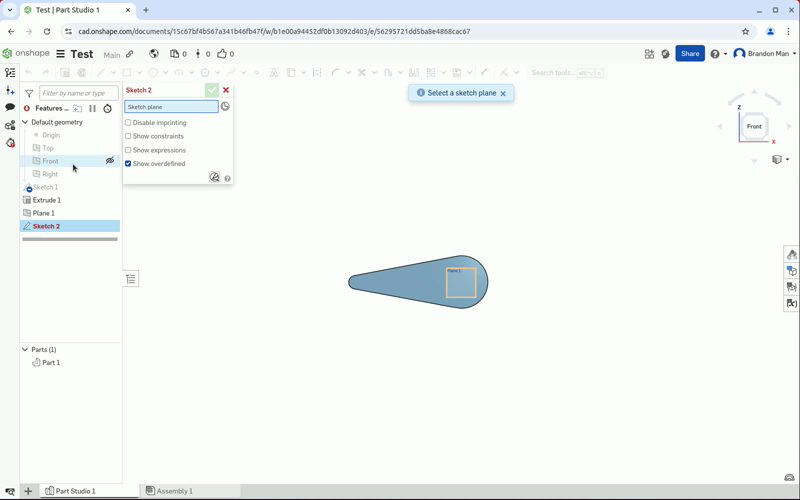
mouse_move(73, 215)
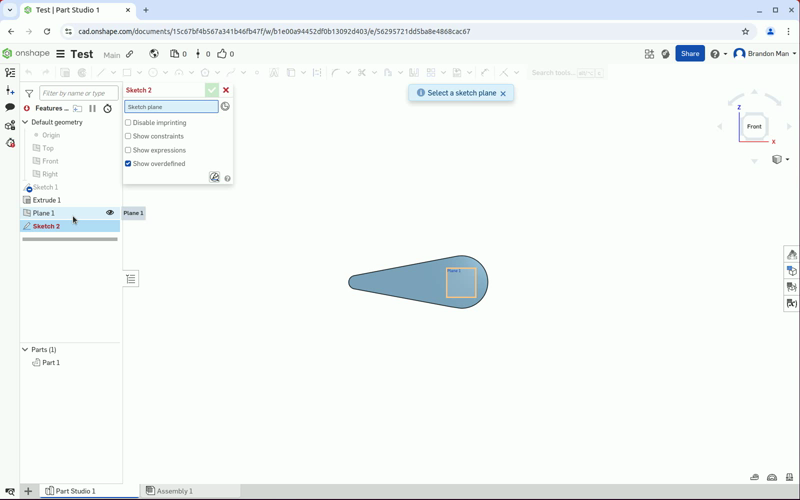
click(73, 215)
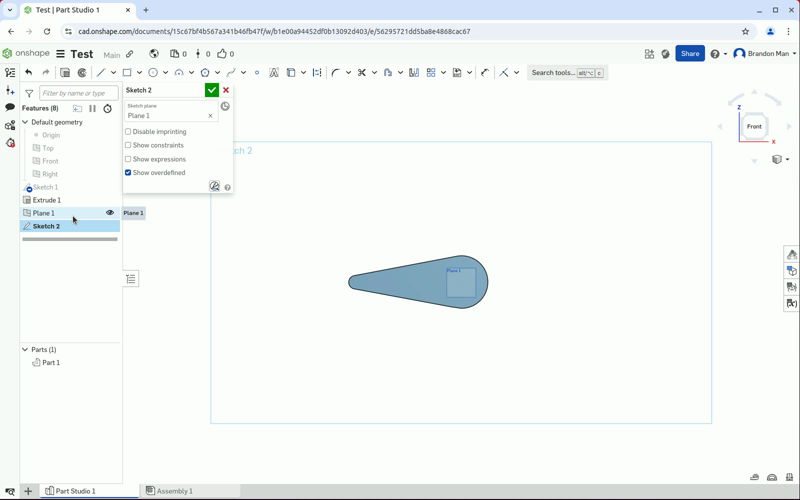
mouse_move(73, 352)
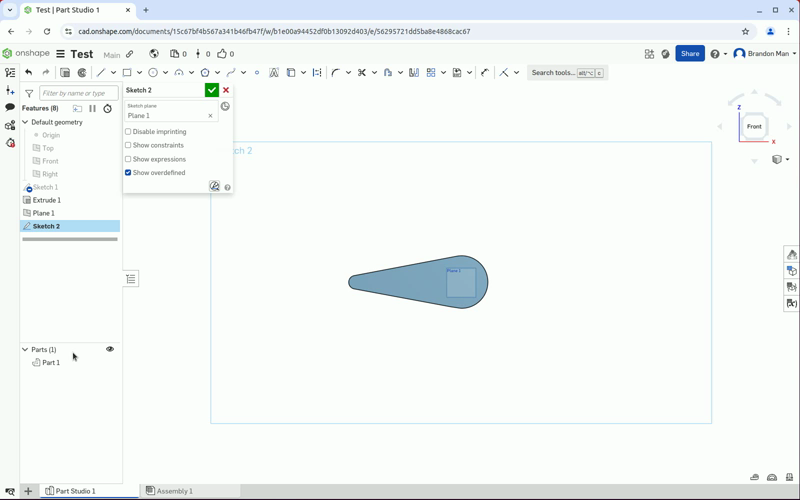
key(y)
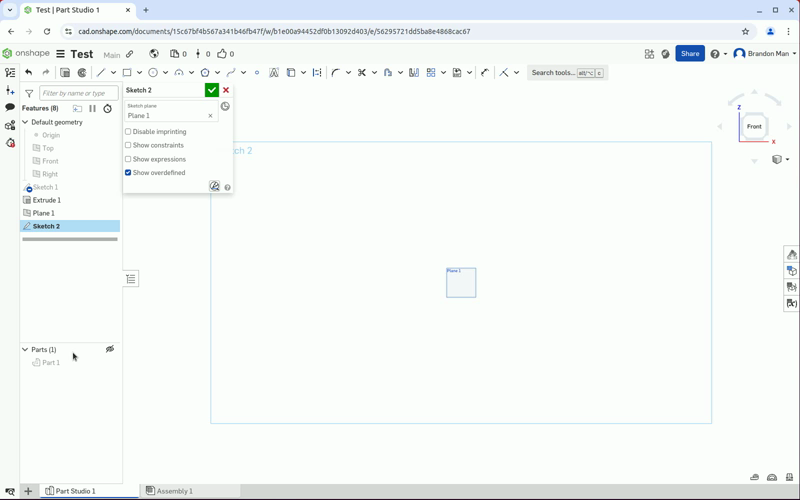
key(c)
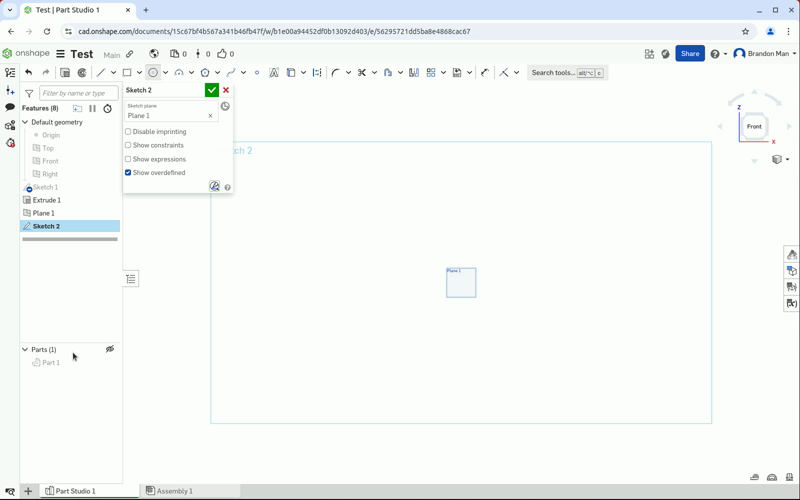
key_down(shift)
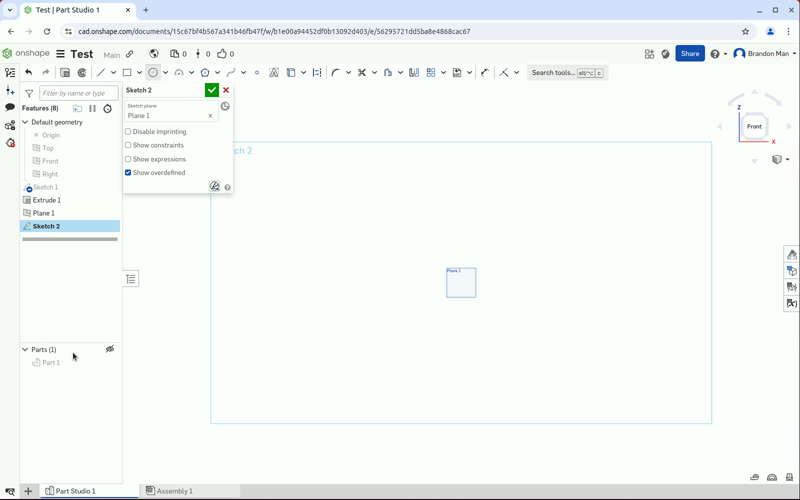
mouse_move(355, 282)
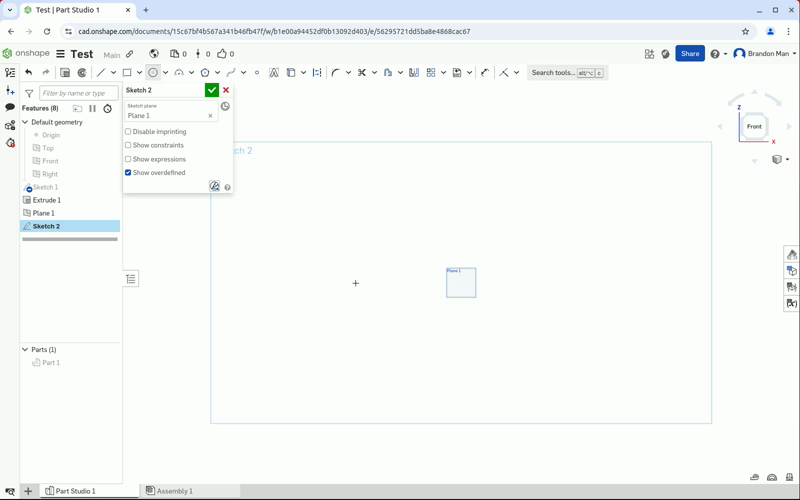
click(355, 282)
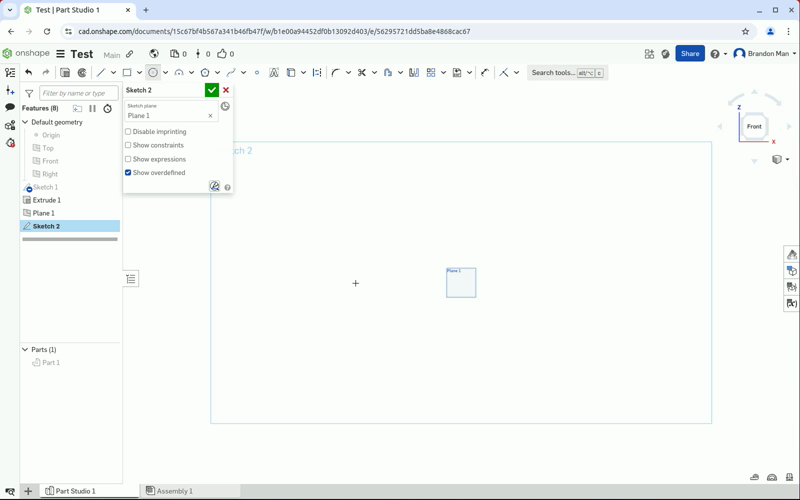
key_up(shift)
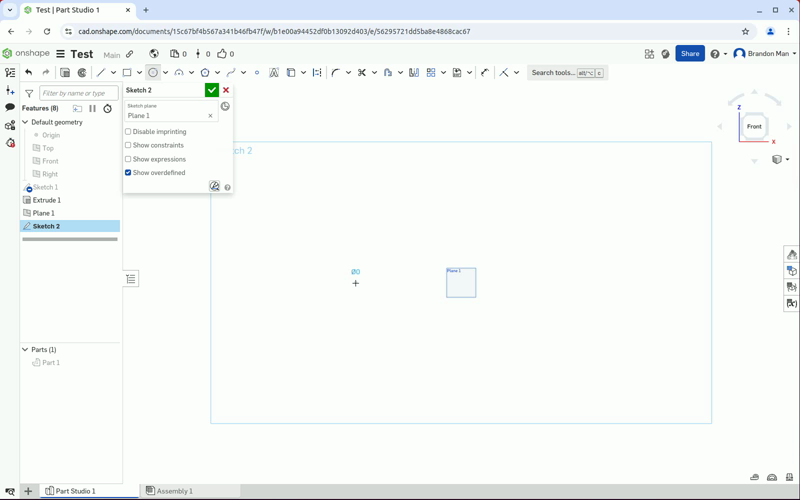
mouse_move(359, 282)
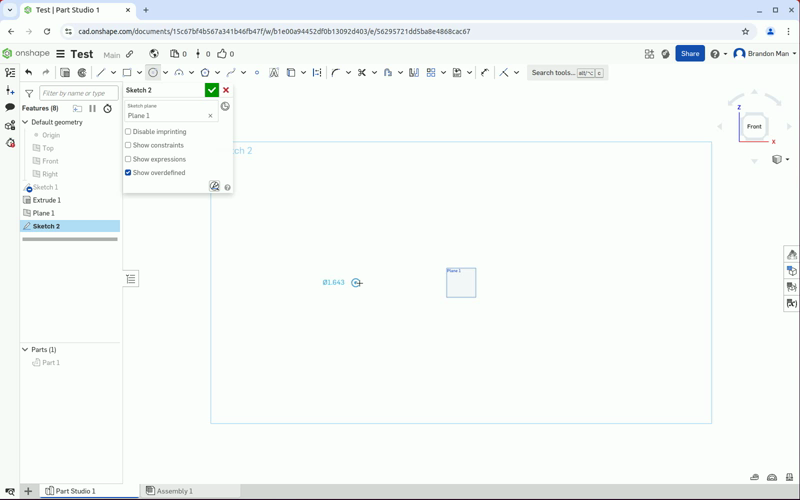
click(359, 282)
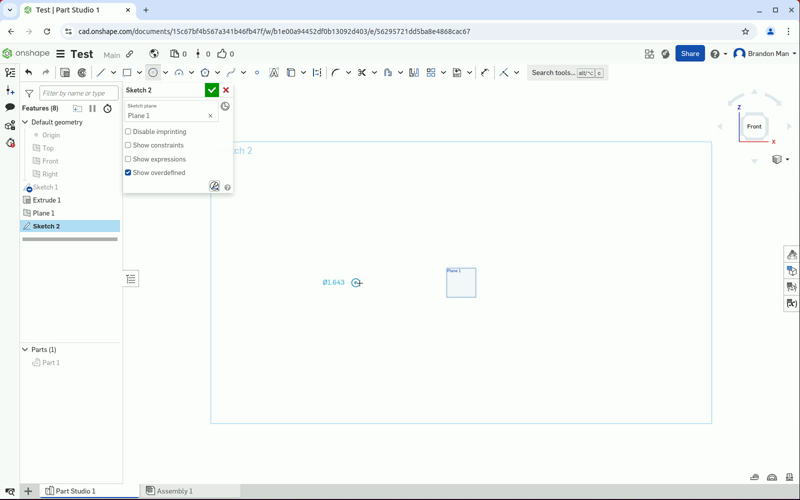
key(esc)
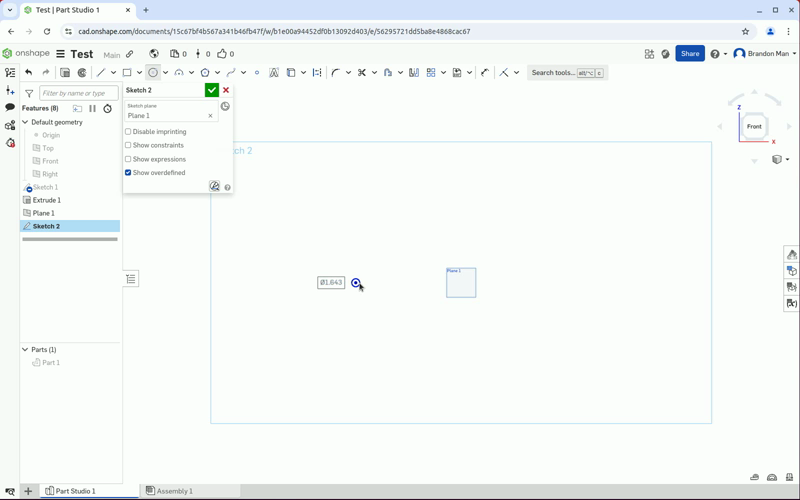
mouse_move(354, 279)
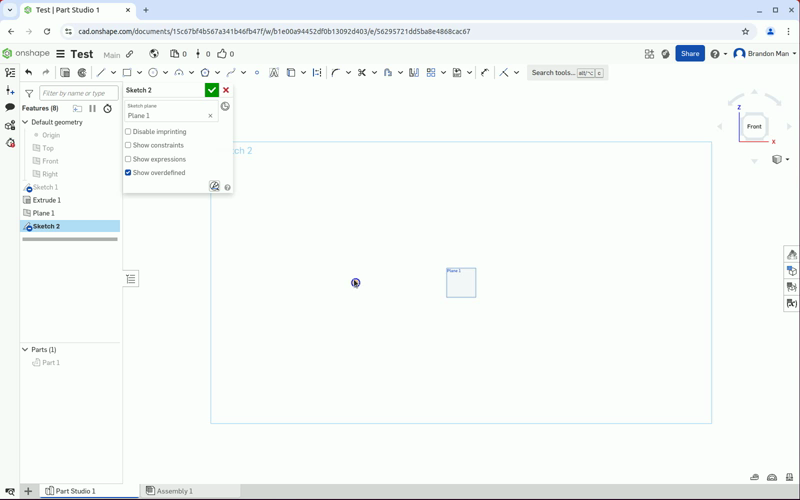
scroll(6)
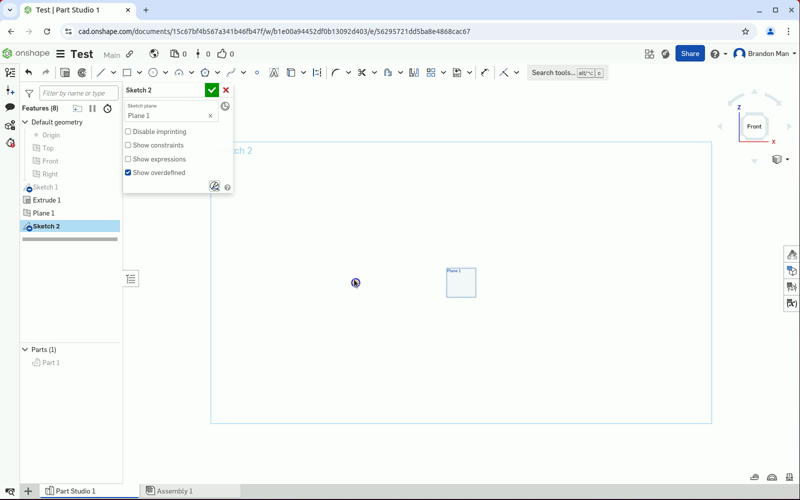
scroll(6)
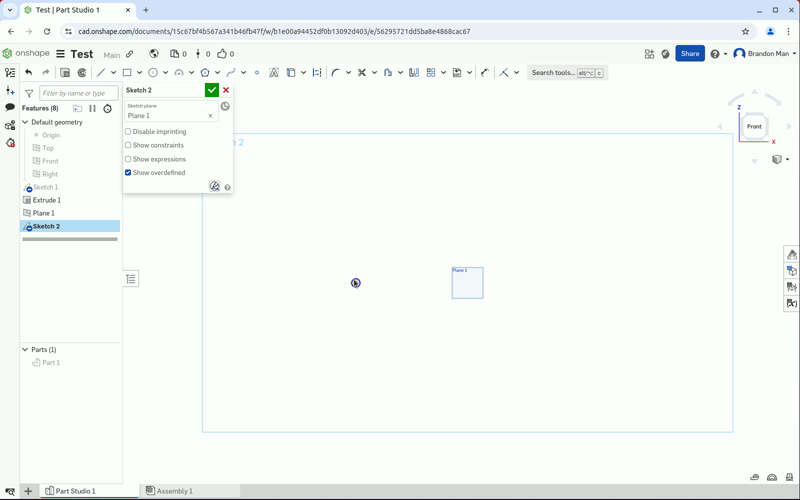
scroll(6)
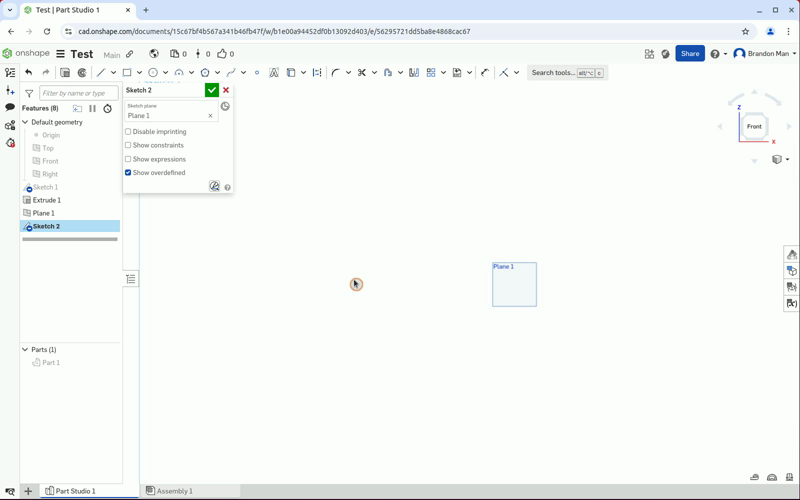
scroll(6)
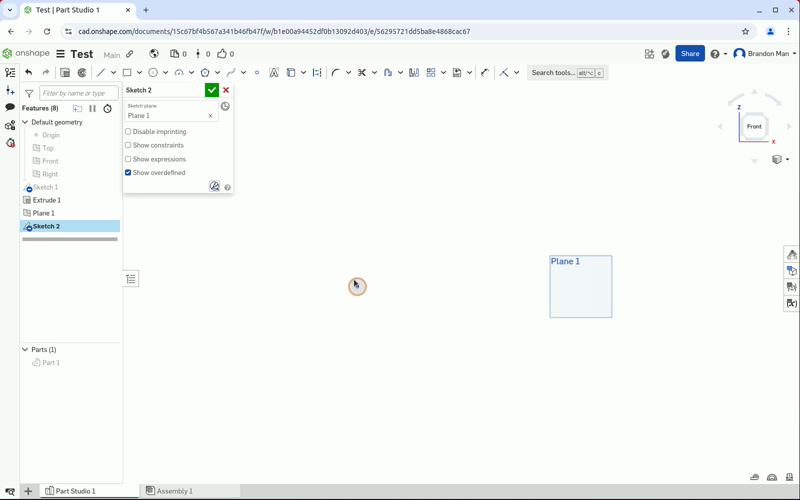
scroll(6)
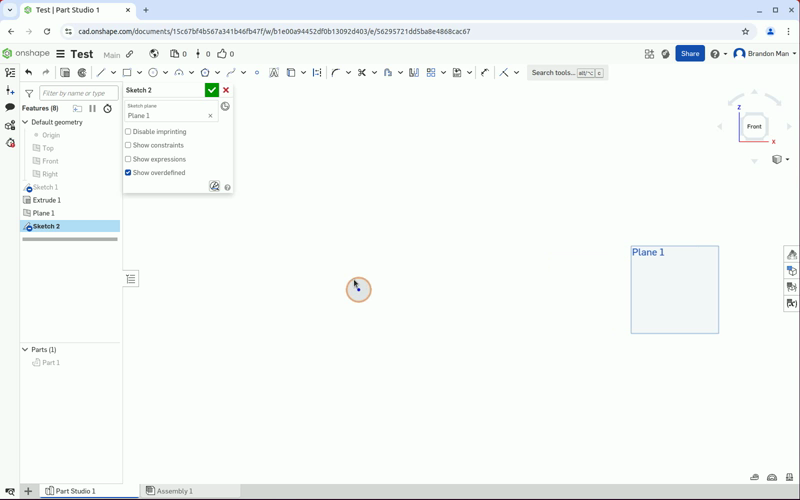
scroll(6)
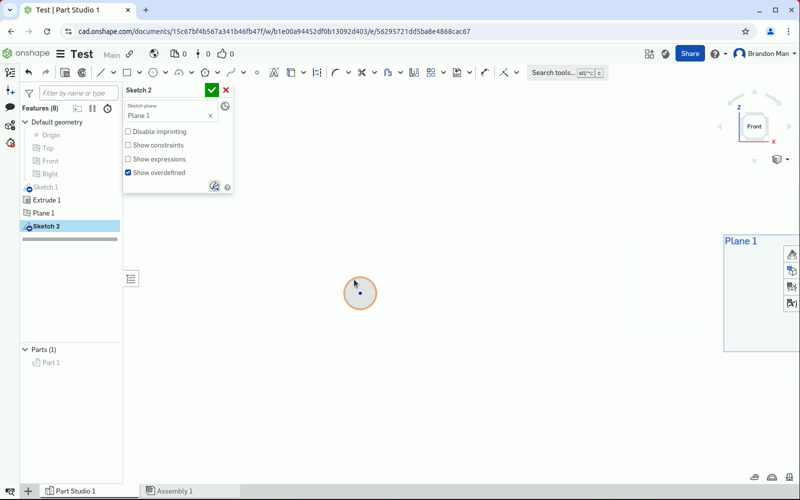
scroll(6)
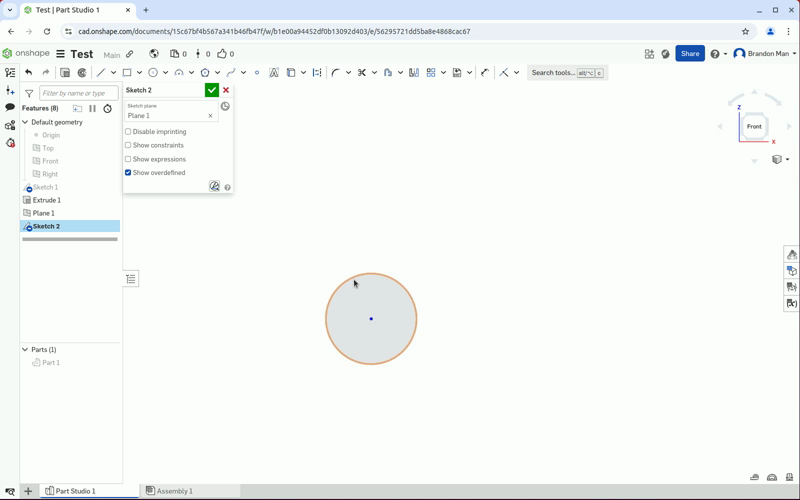
click(354, 279)
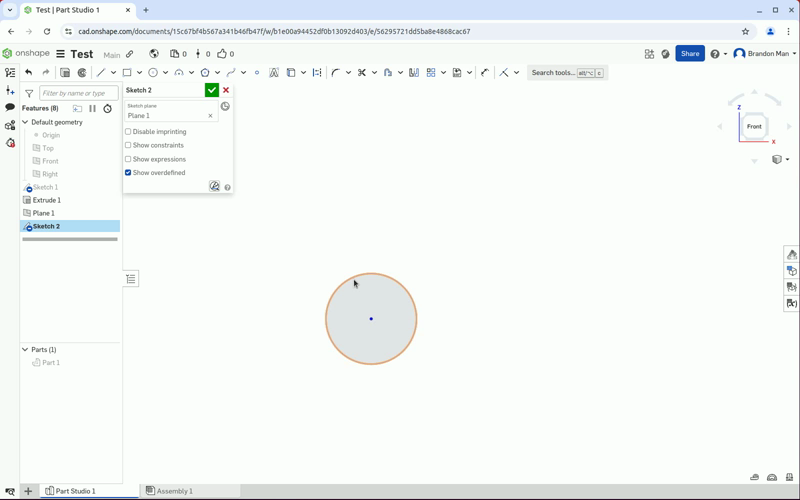
scroll(-6)
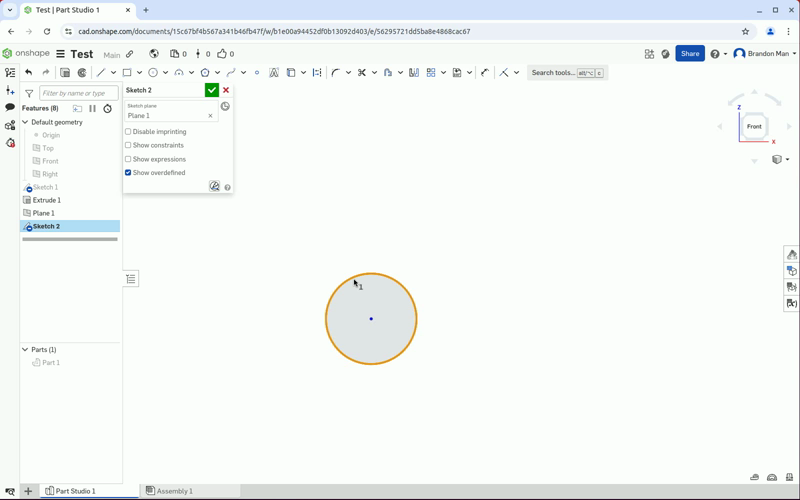
scroll(-6)
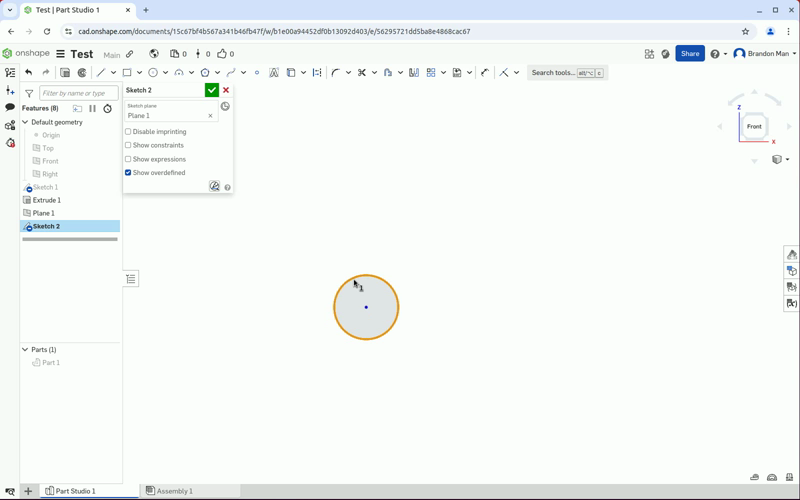
scroll(-6)
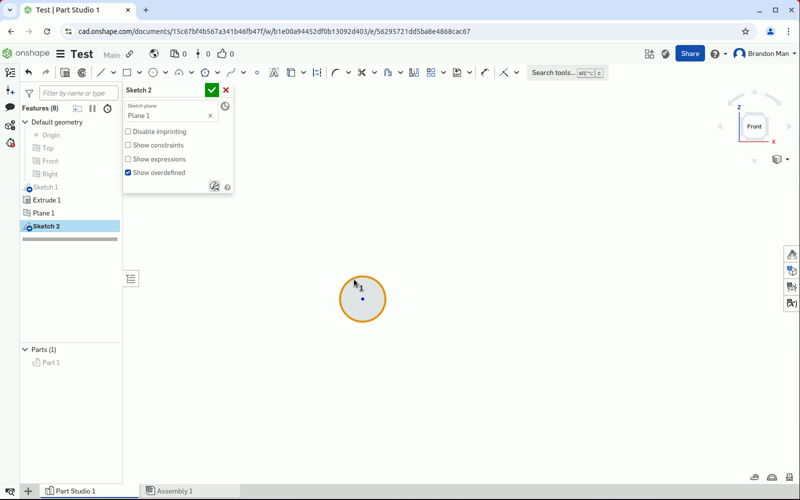
scroll(-6)
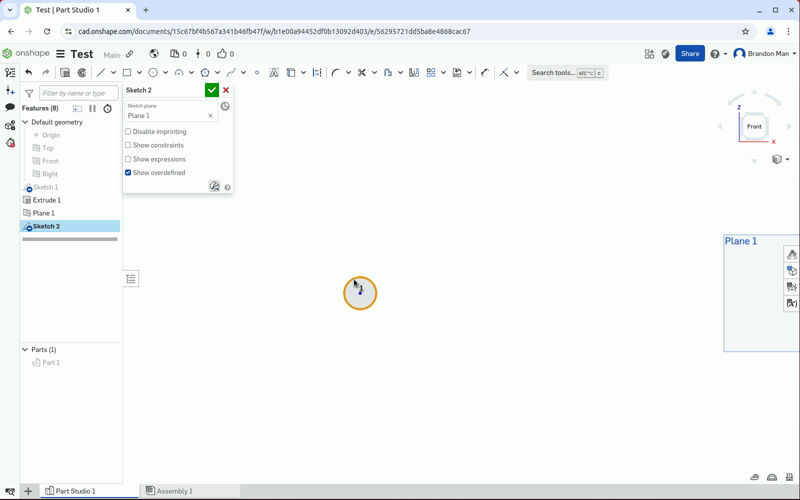
scroll(-6)
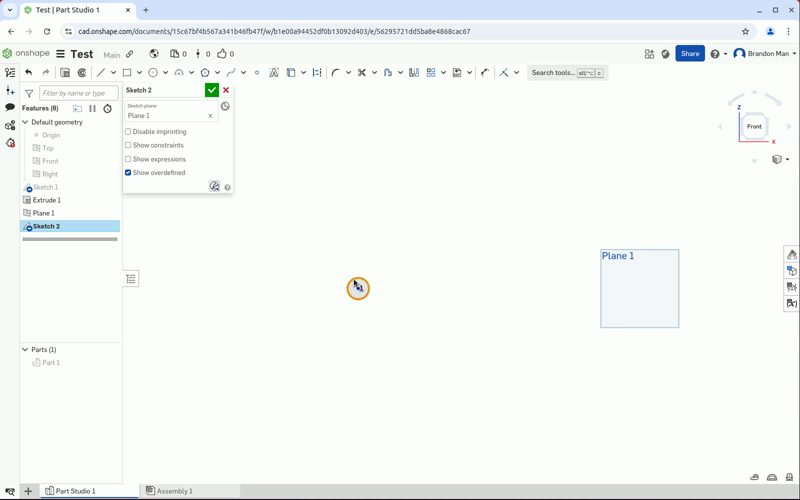
scroll(-6)
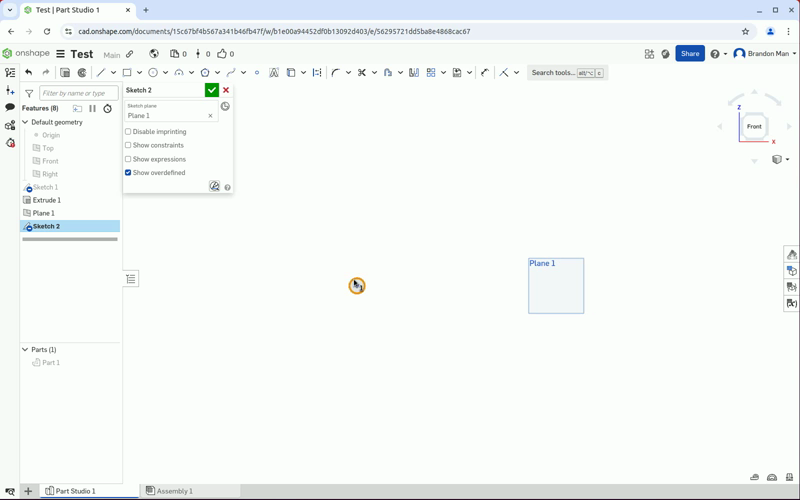
scroll(-6)
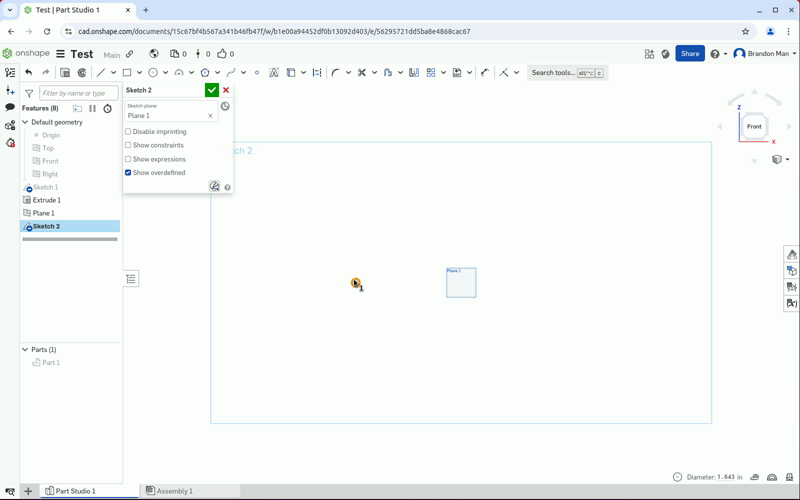
mouse_move(73, 352)
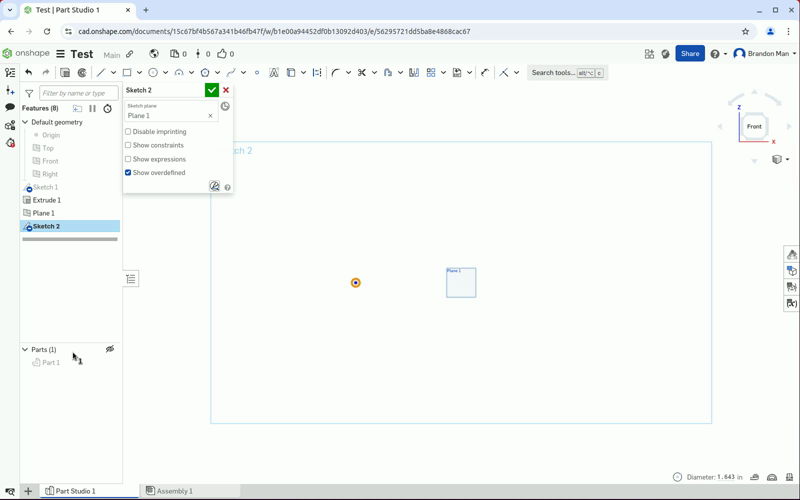
key(shift+y)
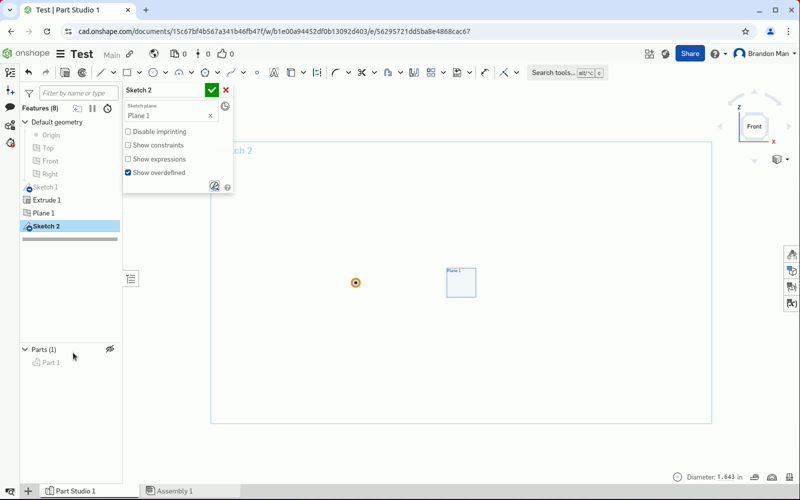
key(shift+e)
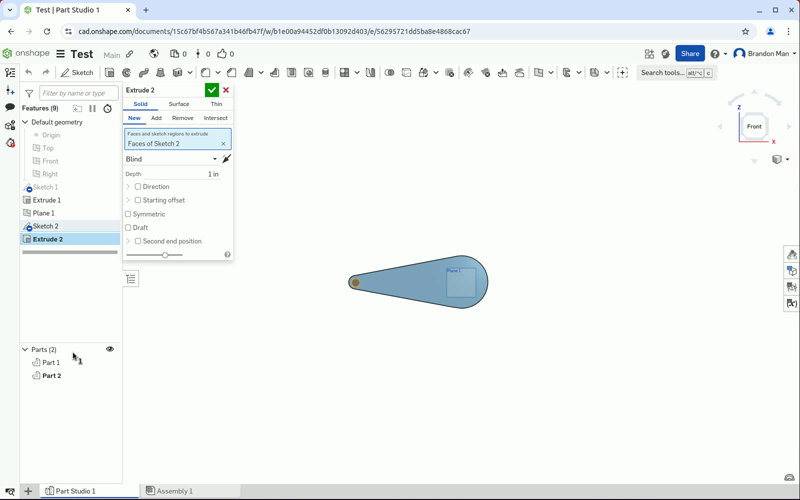
mouse_move(143, 106)
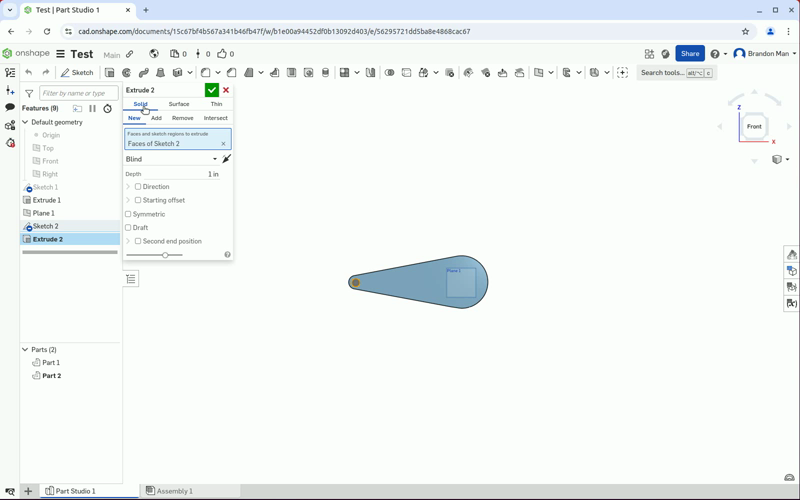
click(143, 106)
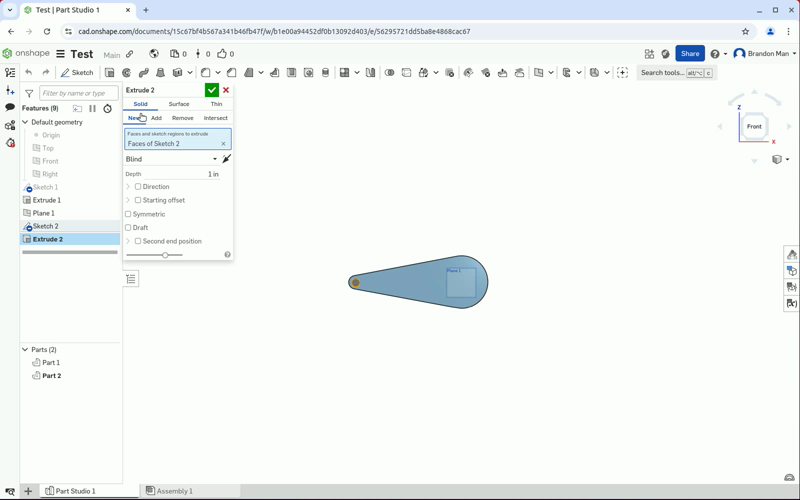
mouse_move(137, 120)
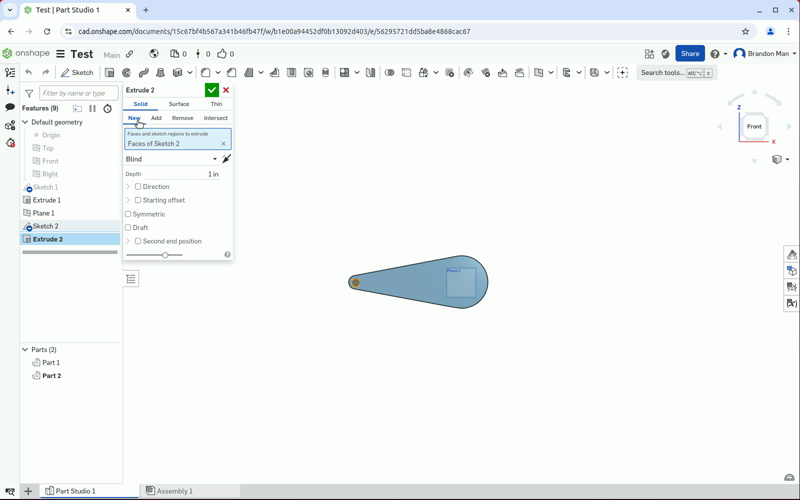
click(137, 120)
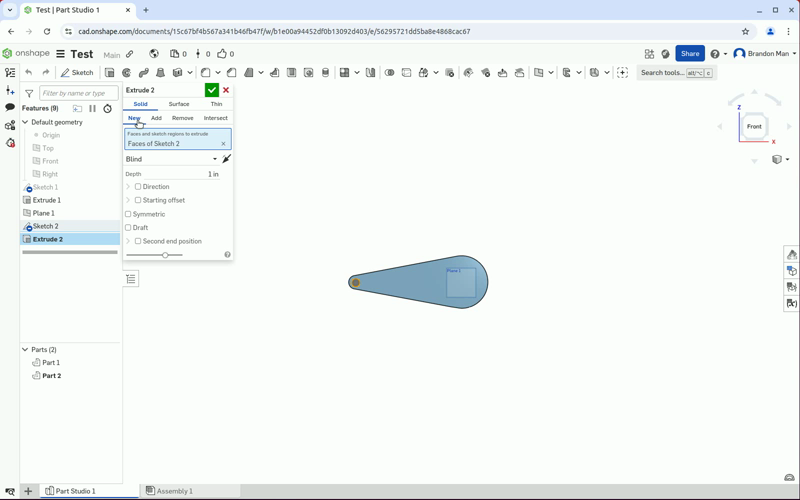
key(tab, 4)
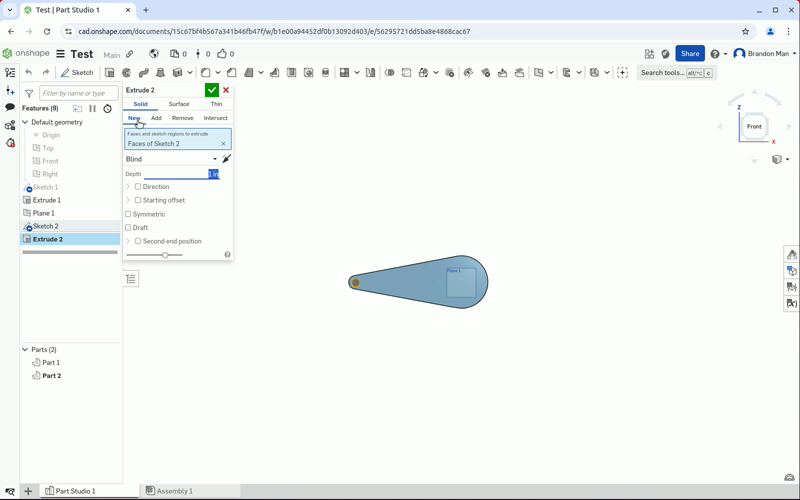
text(1.204)
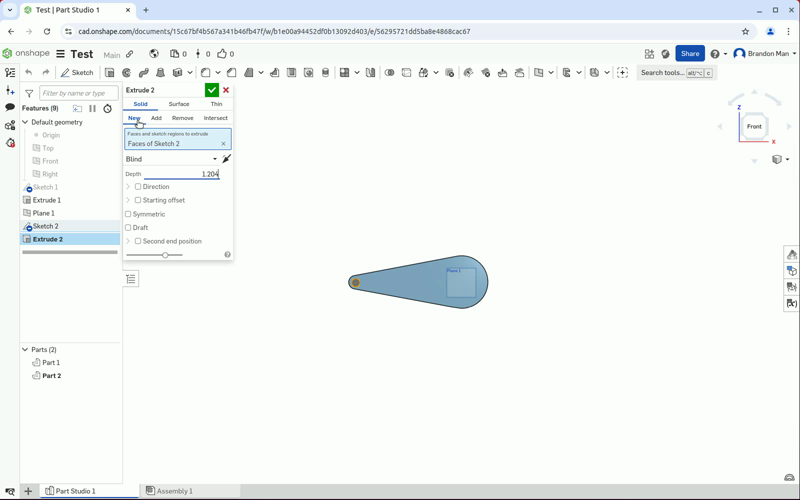
key(enter)
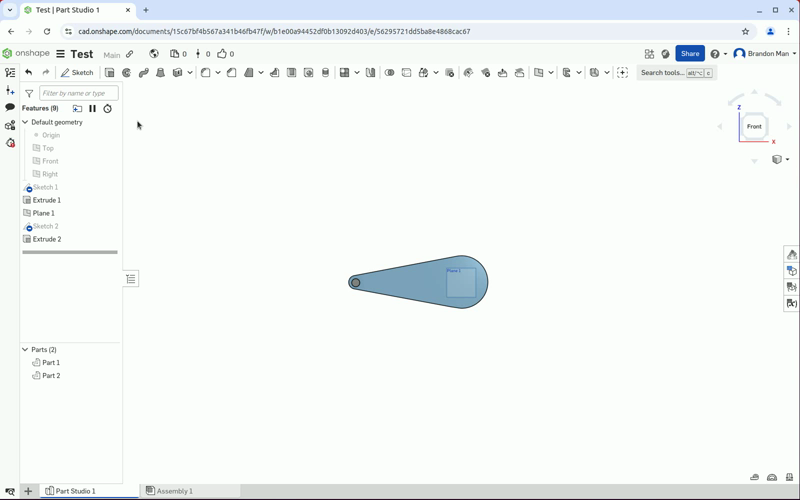
key(shift+h)
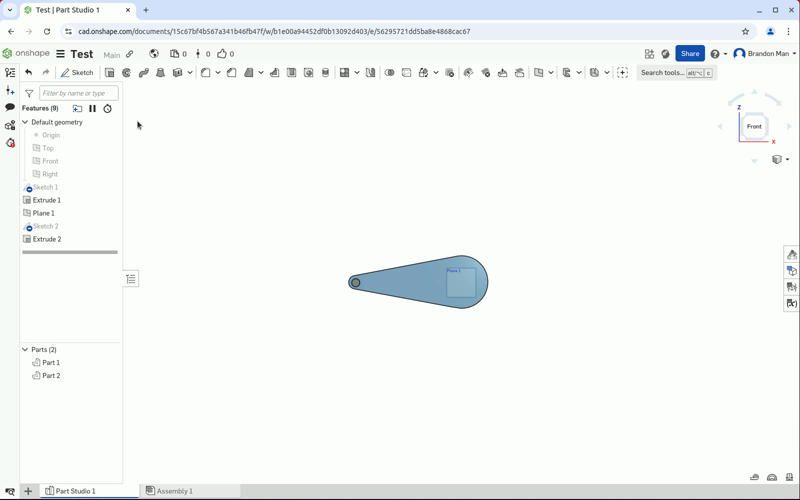
key(shift+h)
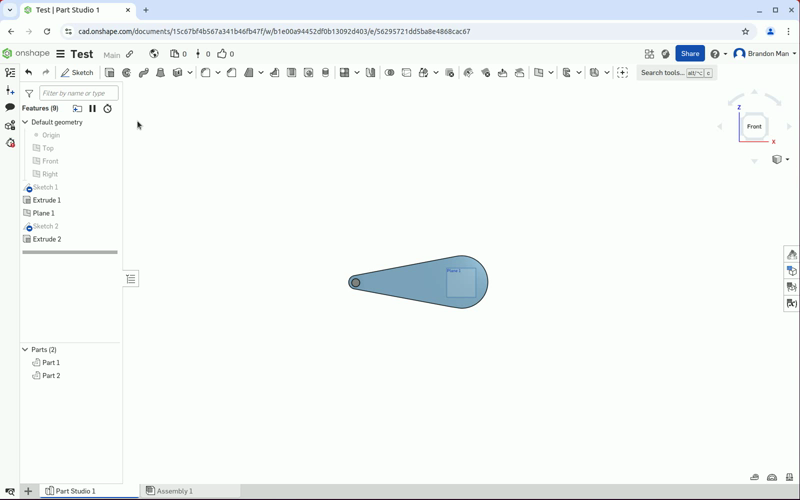
key(shift+7)
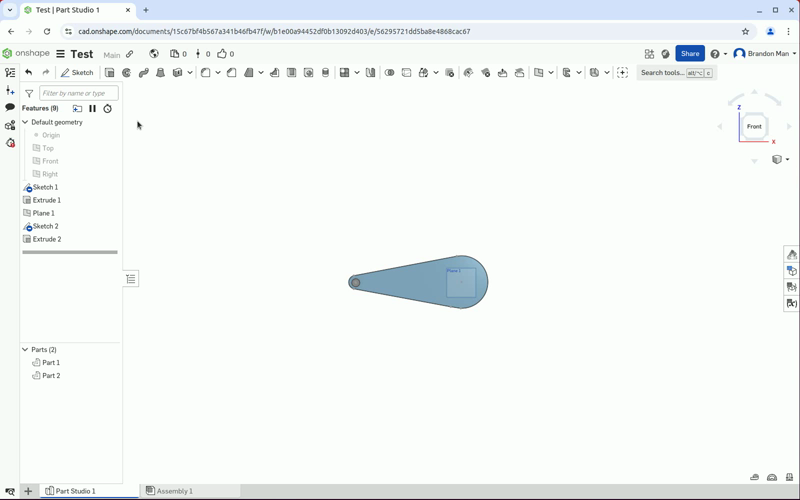
key(left, 2)
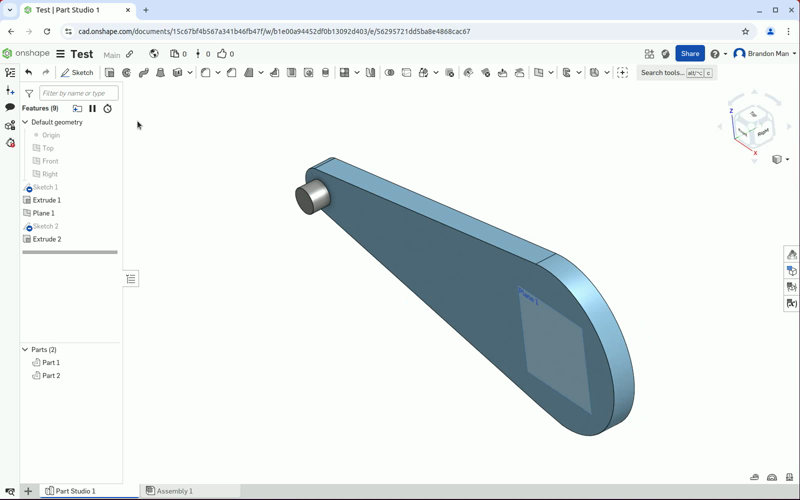
key(down, 2)
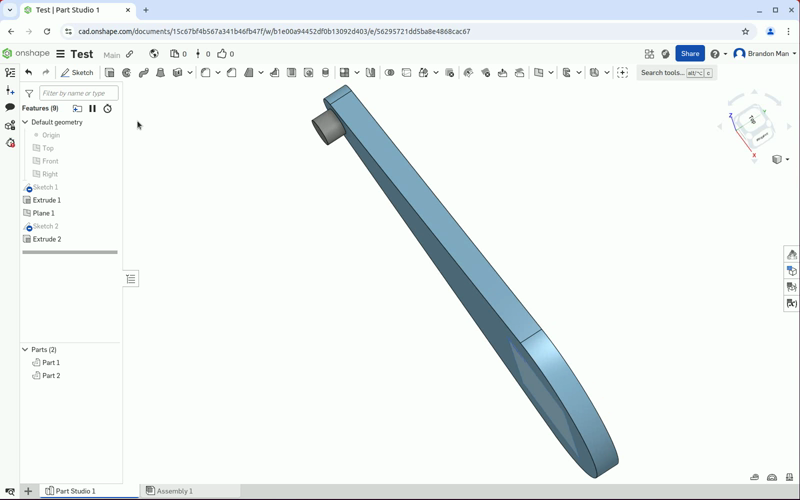
key(up, 2)
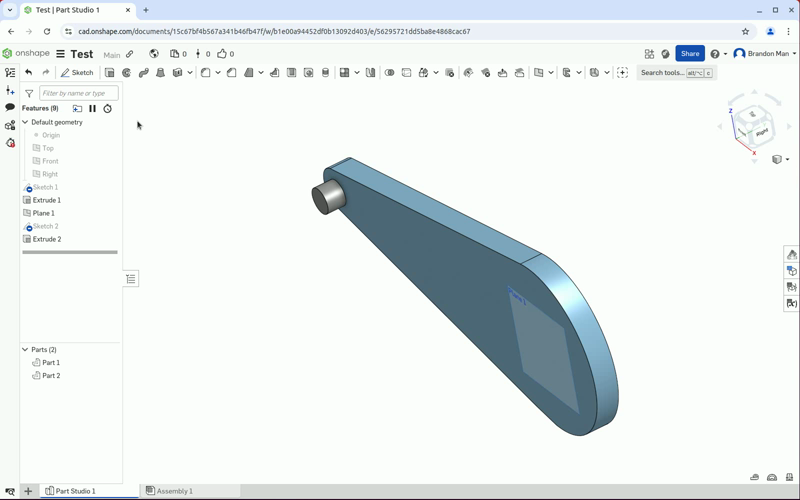
key(right, 2)
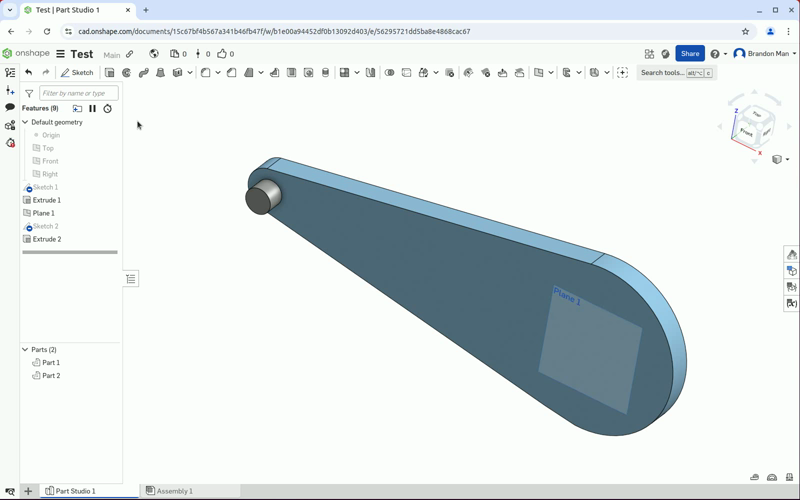
mouse_move(73, 189)
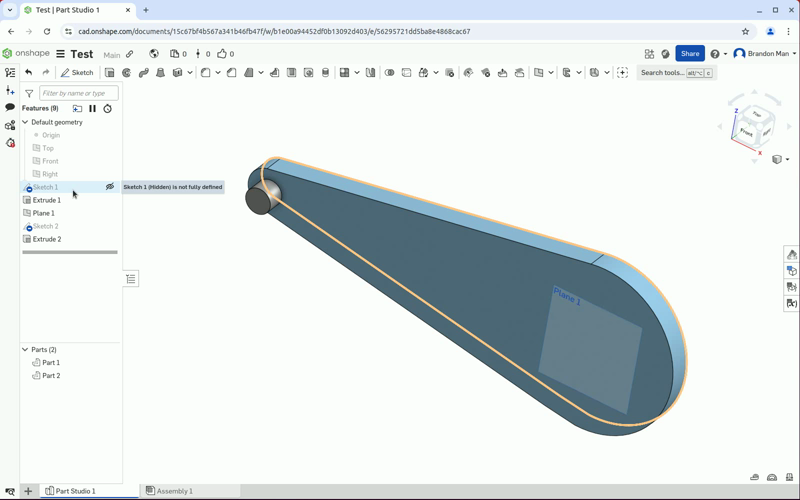
click(73, 189)